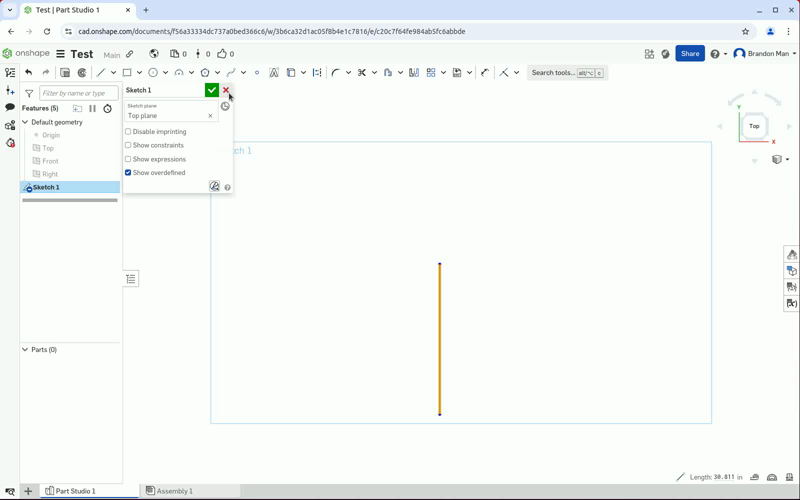
key(shift+h)
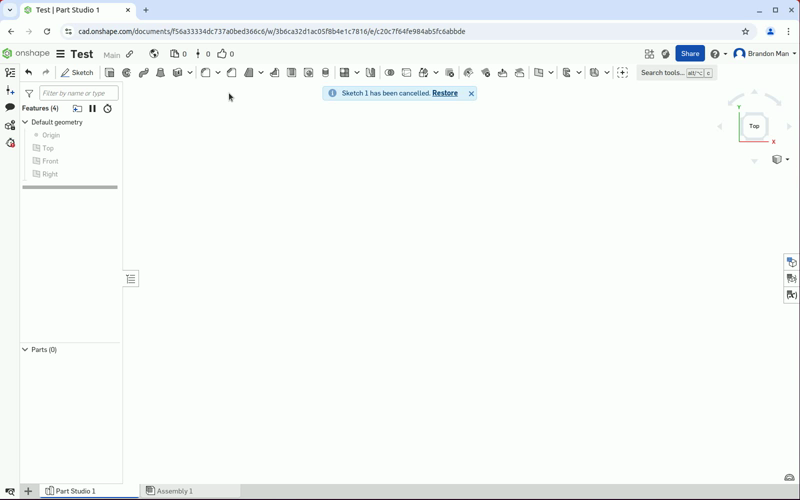
mouse_move(73, 352)
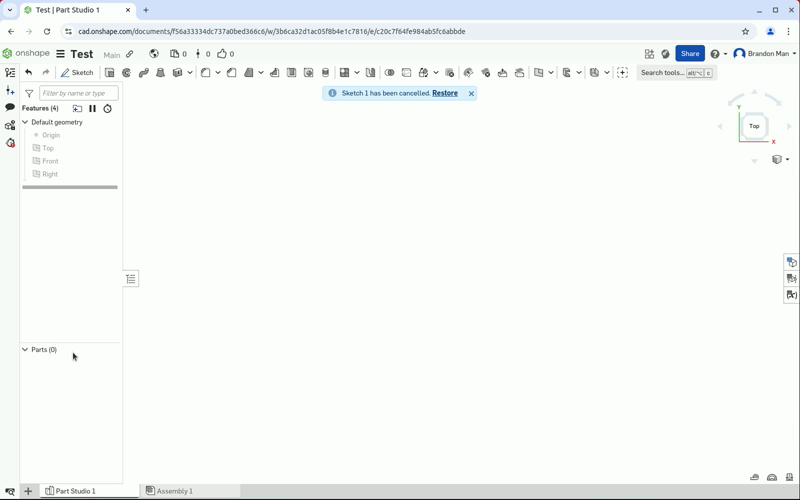
key(y)
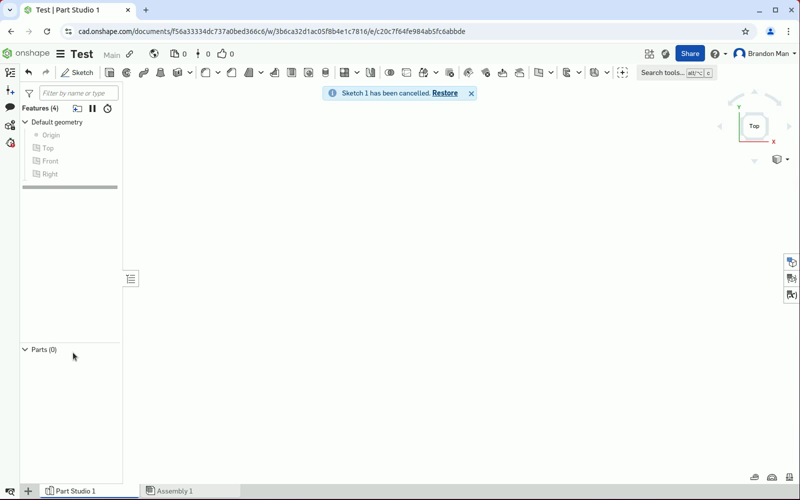
key(shift+p)
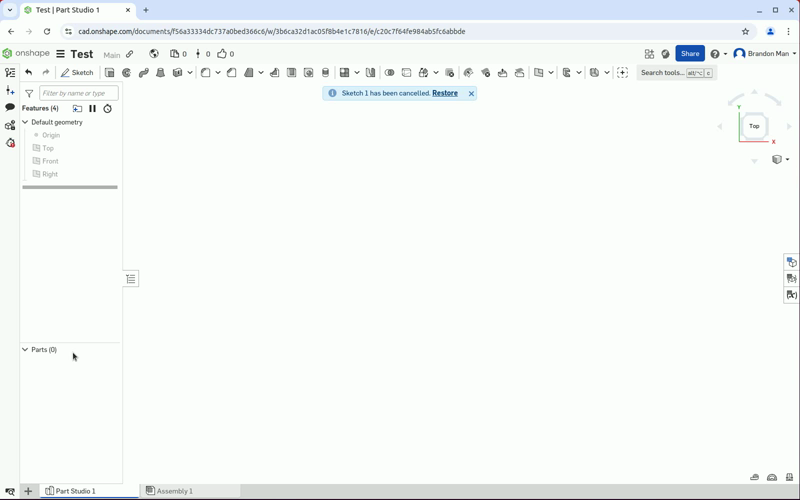
key(space)
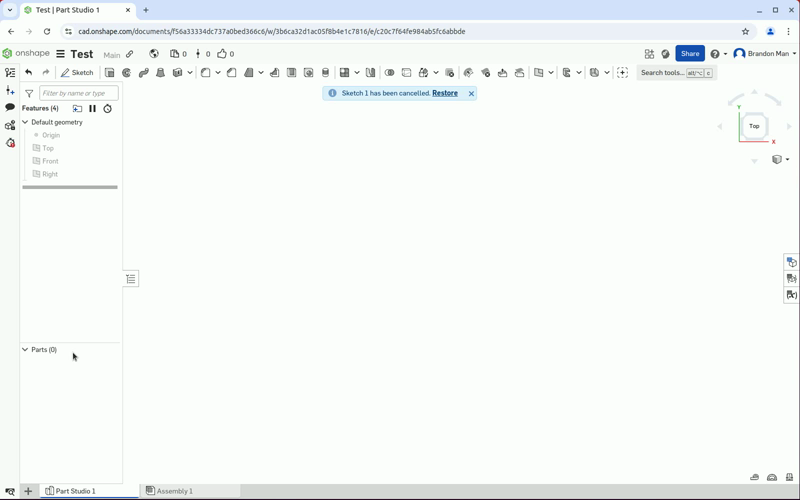
key_down(shift)
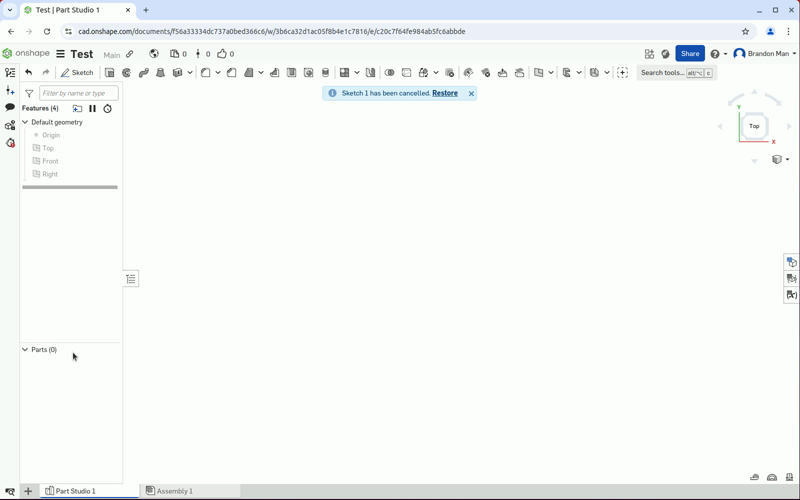
key(up)
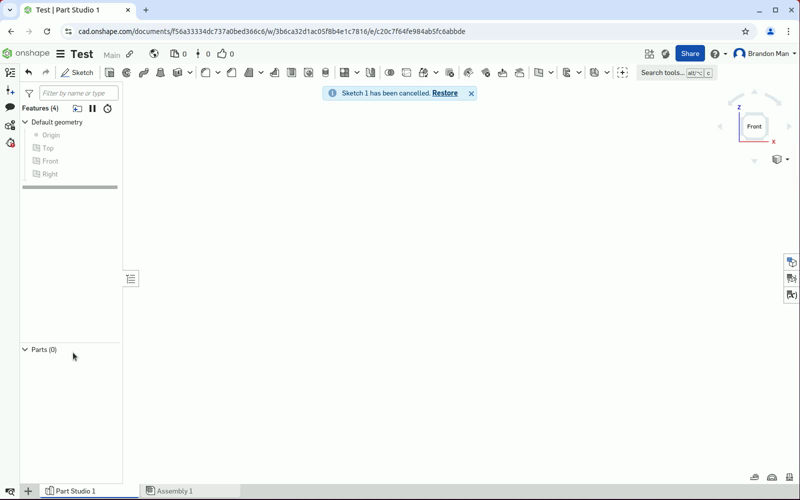
key_up(shift)
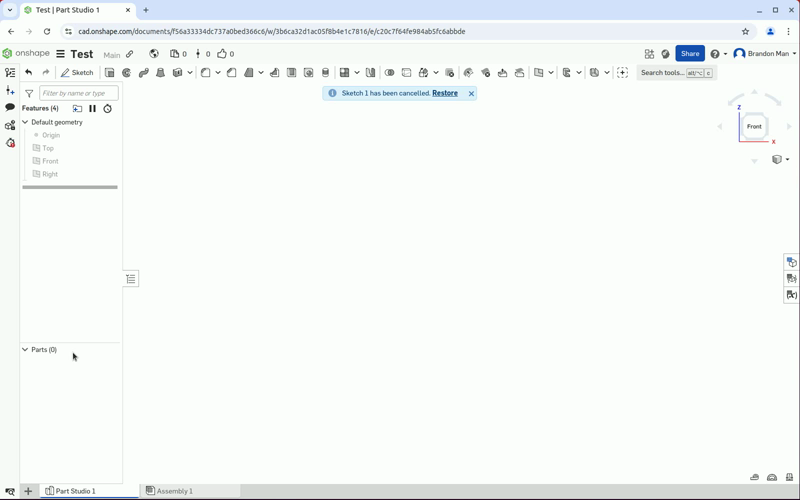
mouse_move(73, 352)
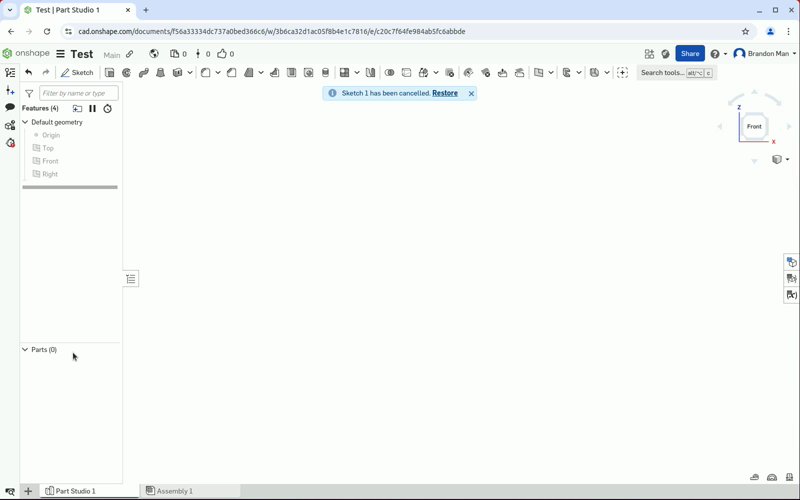
key(shift+y)
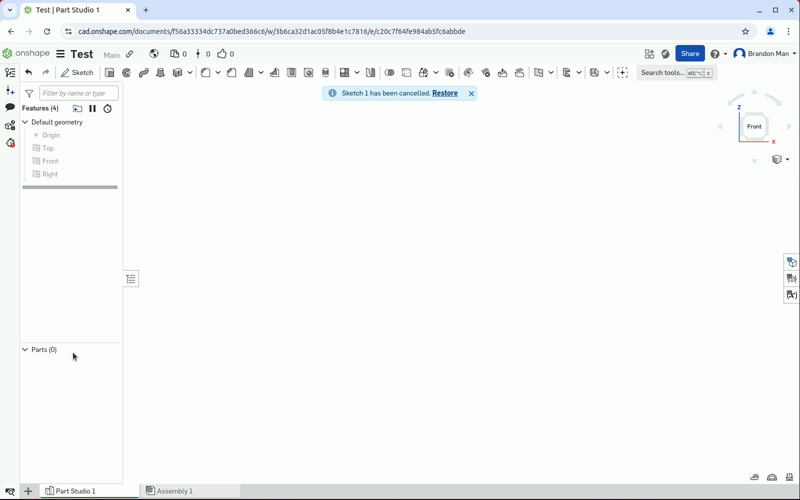
key(shift+s)
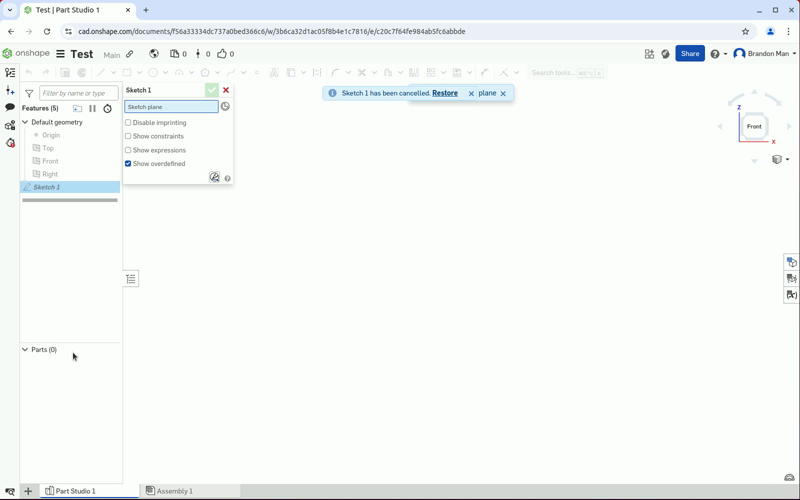
mouse_move(73, 163)
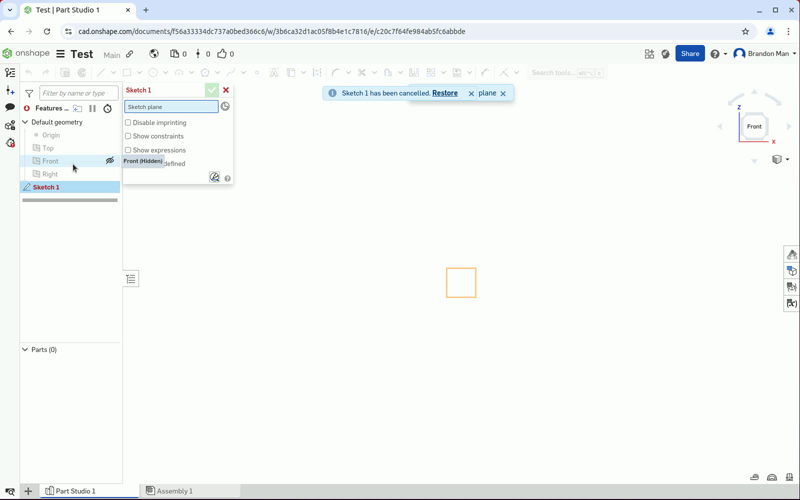
click(73, 163)
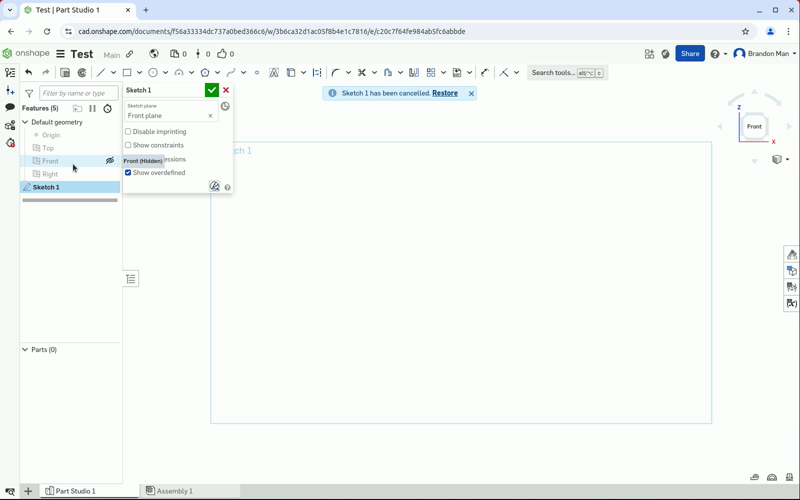
mouse_move(73, 352)
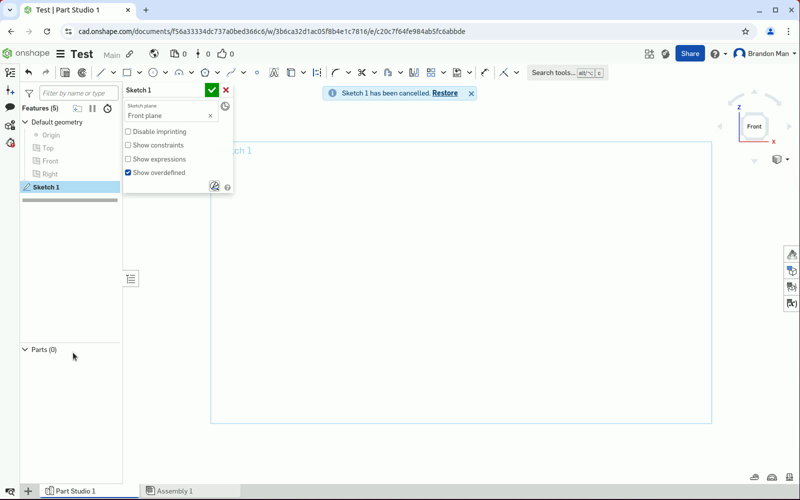
key(y)
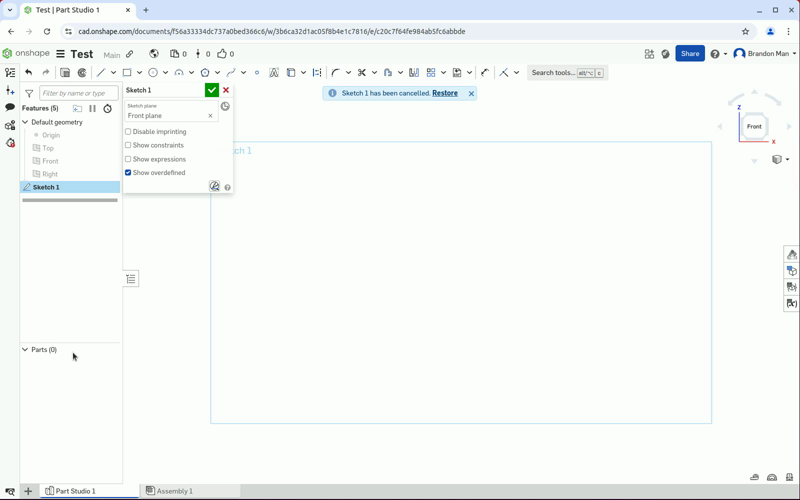
key(l)
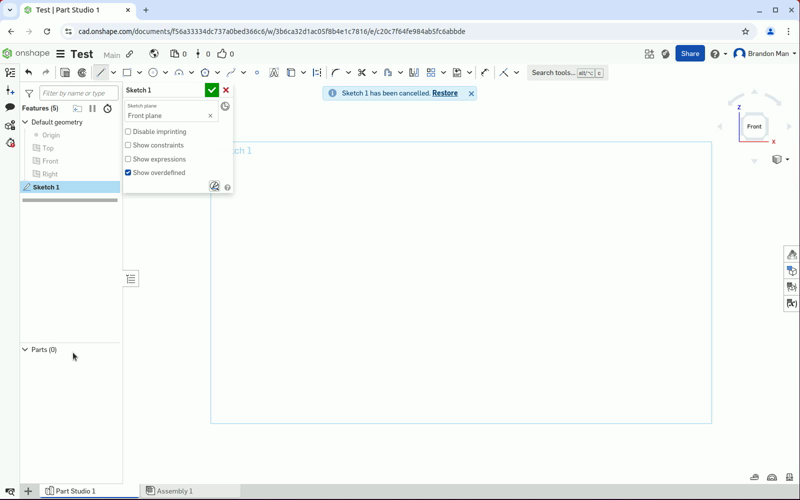
key_down(shift)
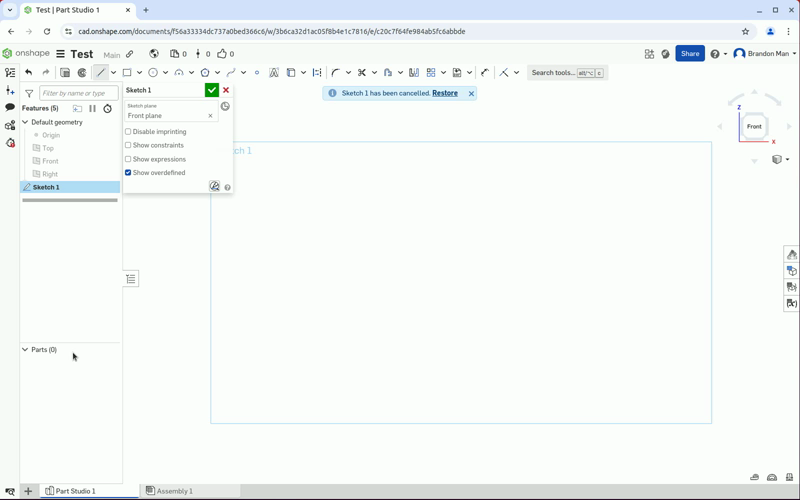
mouse_move(484, 306)
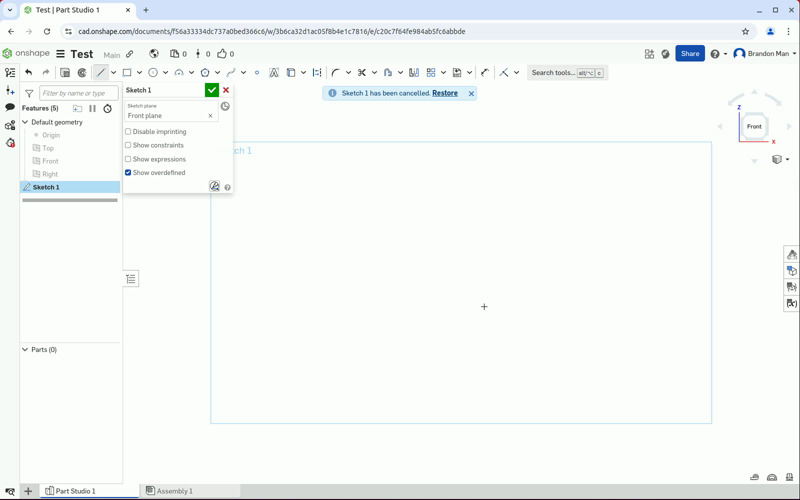
click(484, 306)
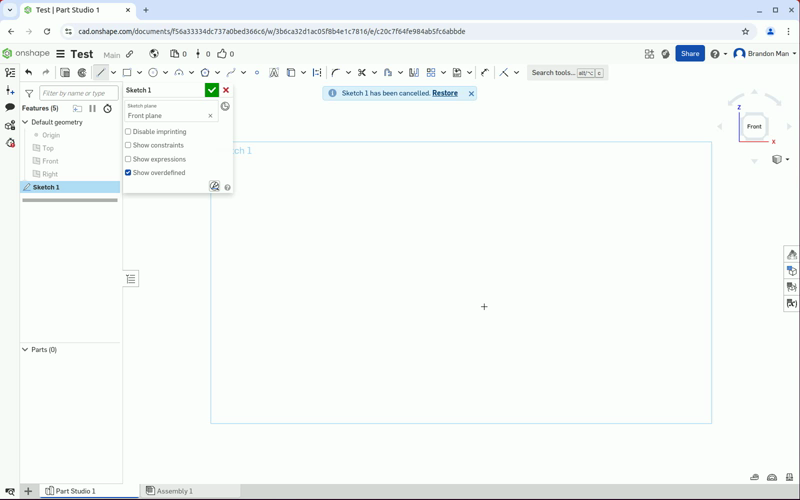
key_up(shift)
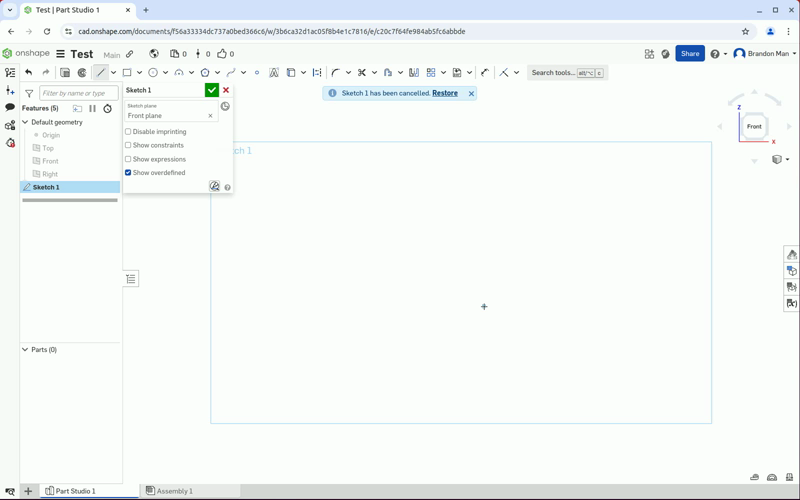
key_down(shift)
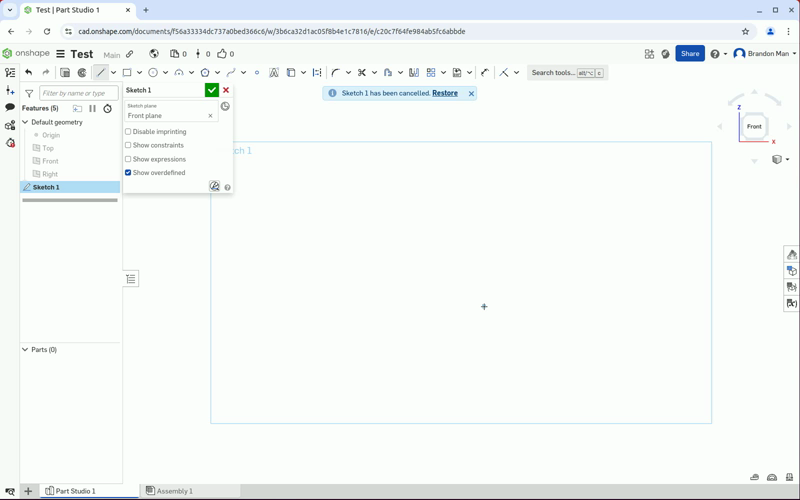
mouse_move(514, 306)
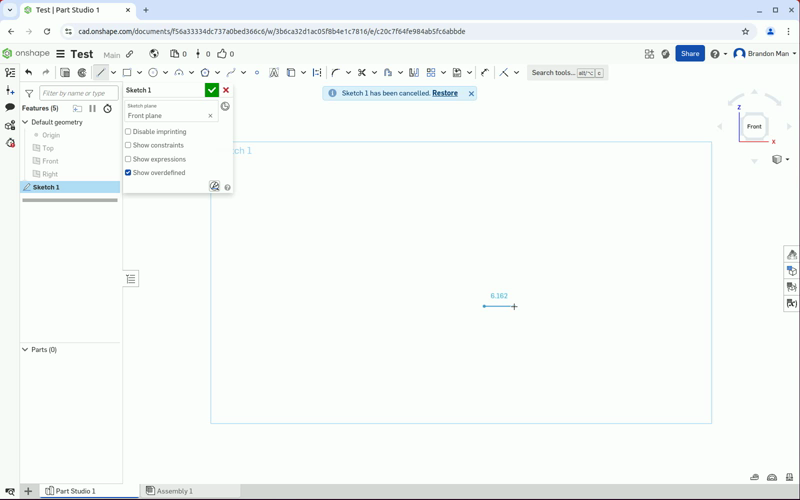
mouse_move(506, 306)
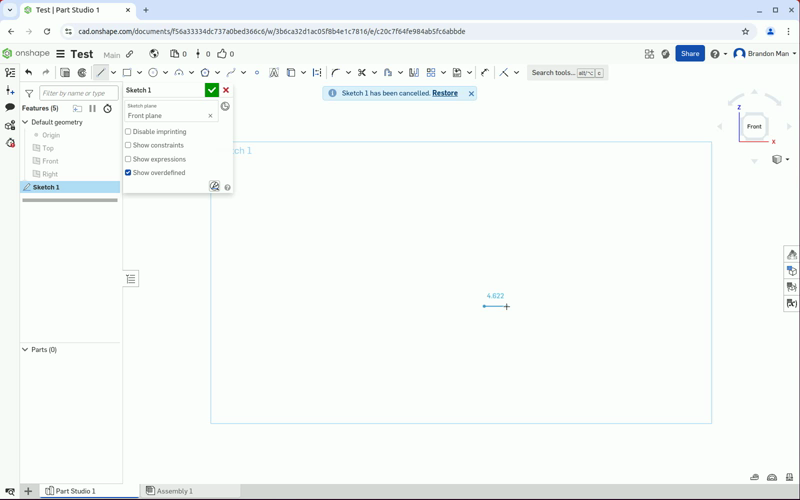
click(506, 306)
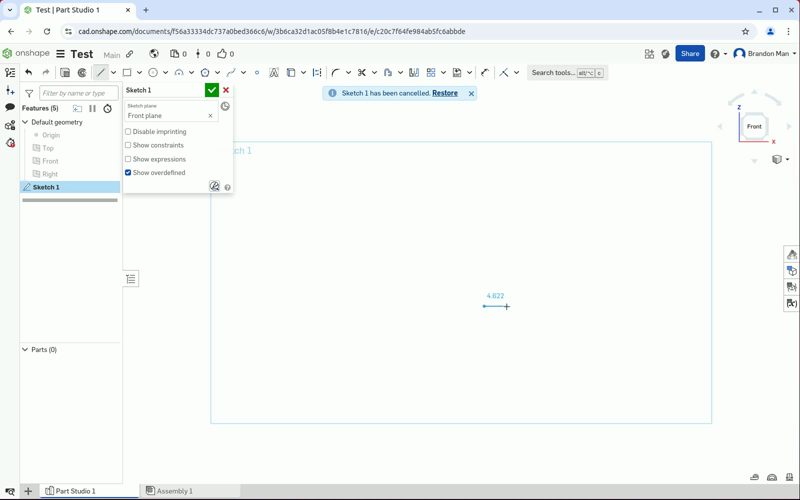
key_up(shift)
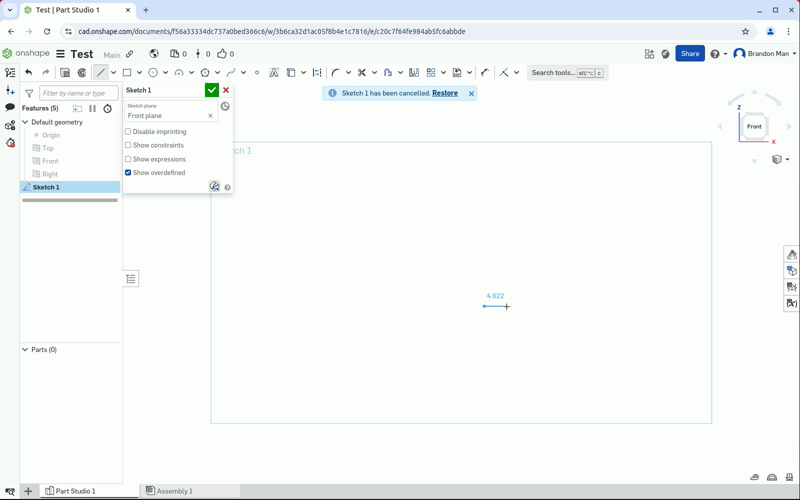
key_down(shift)
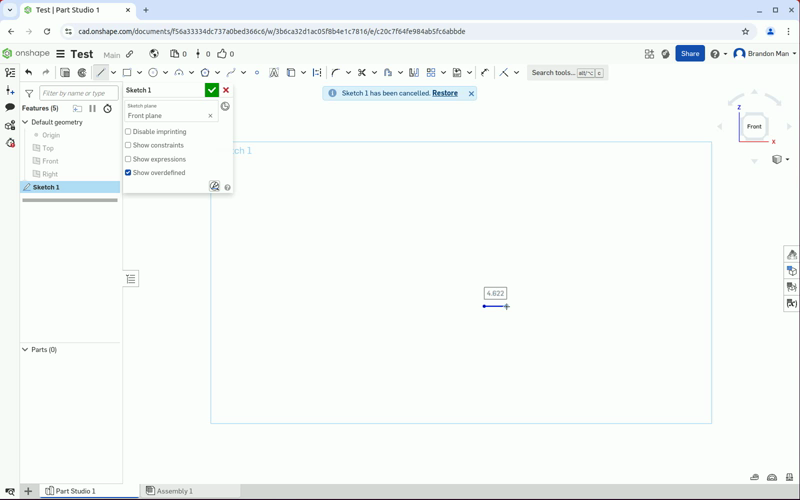
mouse_move(506, 193)
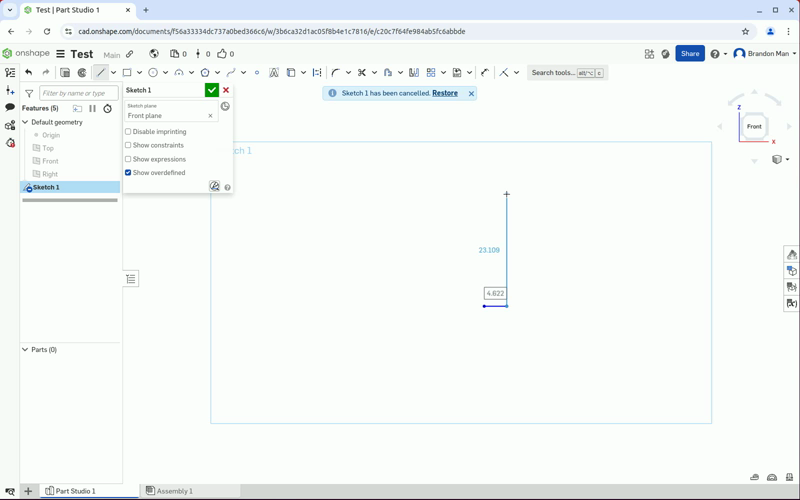
click(506, 193)
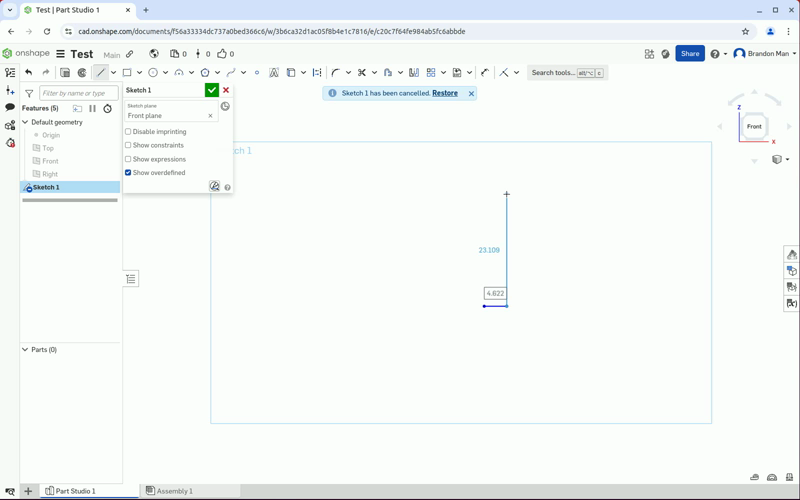
key_up(shift)
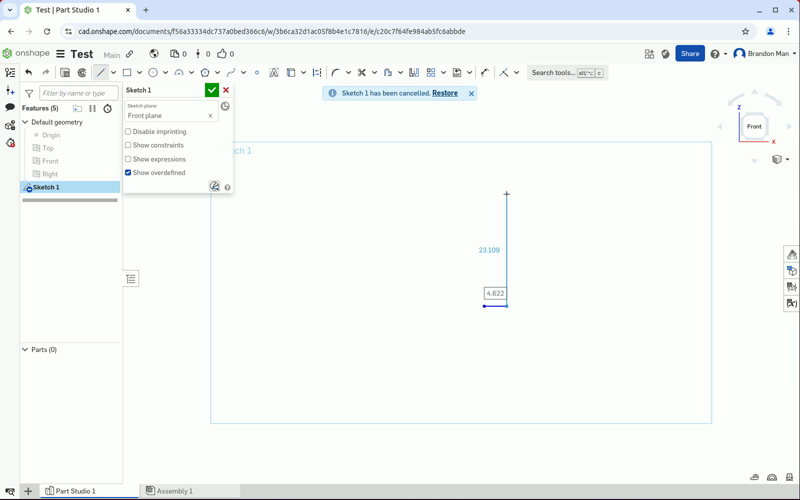
key_down(shift)
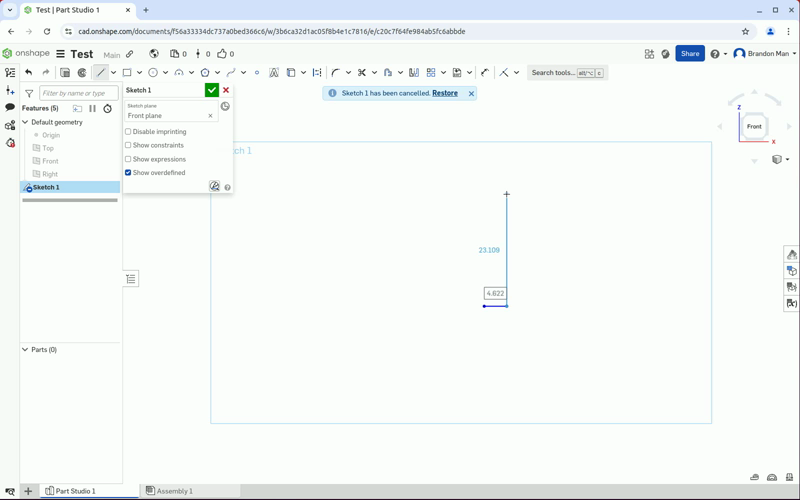
mouse_move(536, 193)
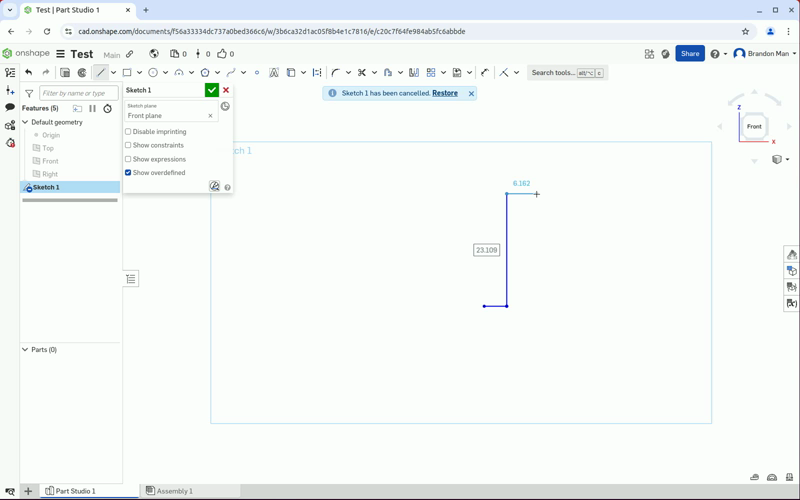
mouse_move(484, 193)
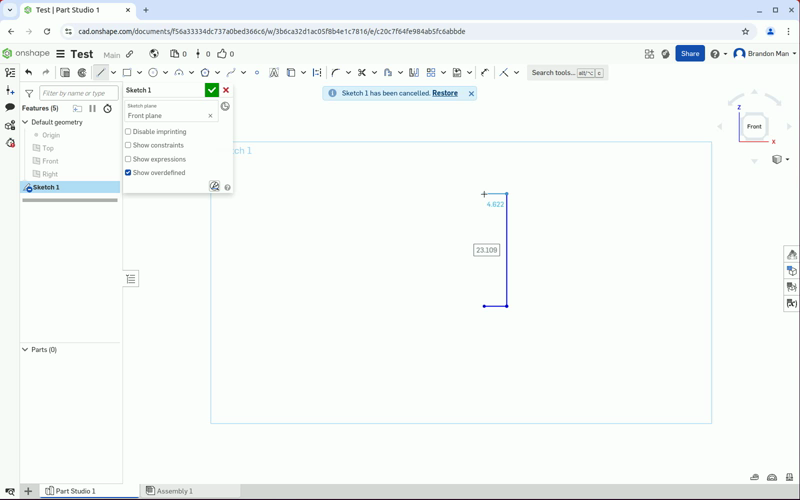
click(484, 193)
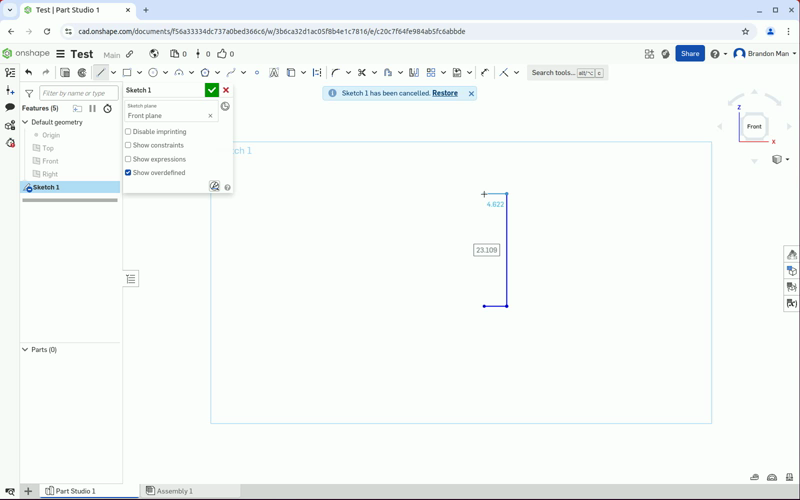
key_up(shift)
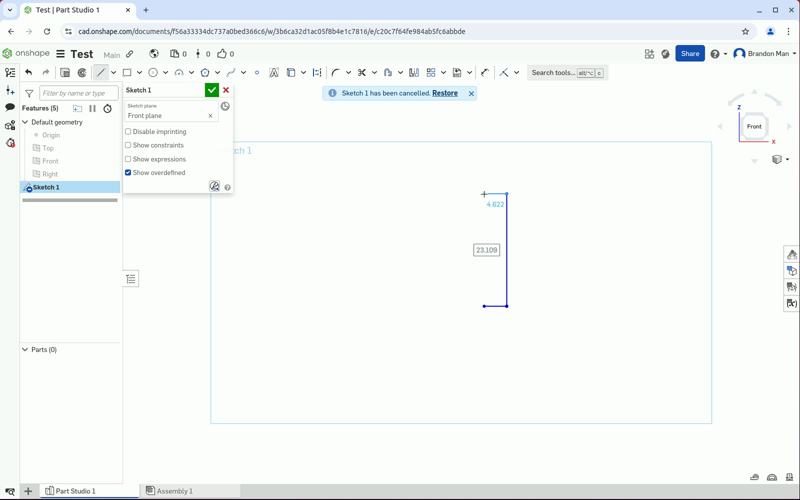
key_down(shift)
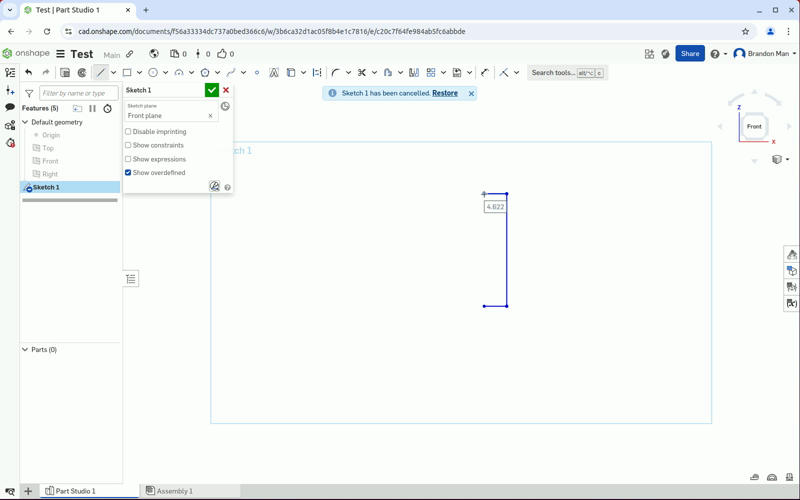
mouse_move(484, 306)
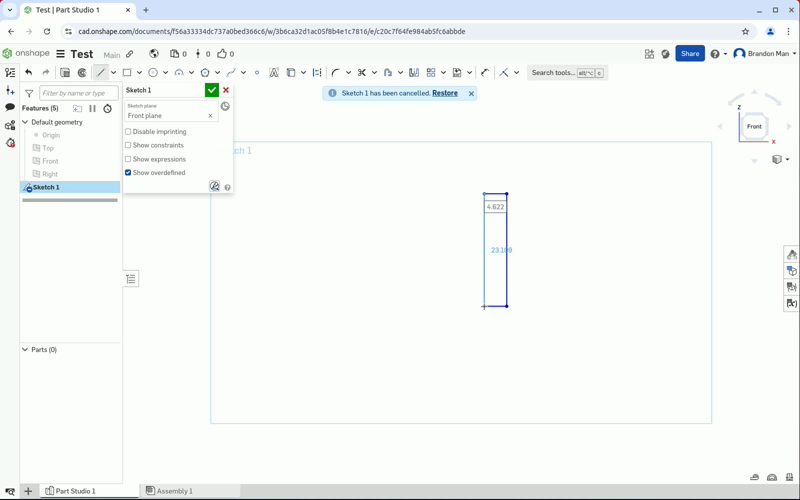
key_up(shift)
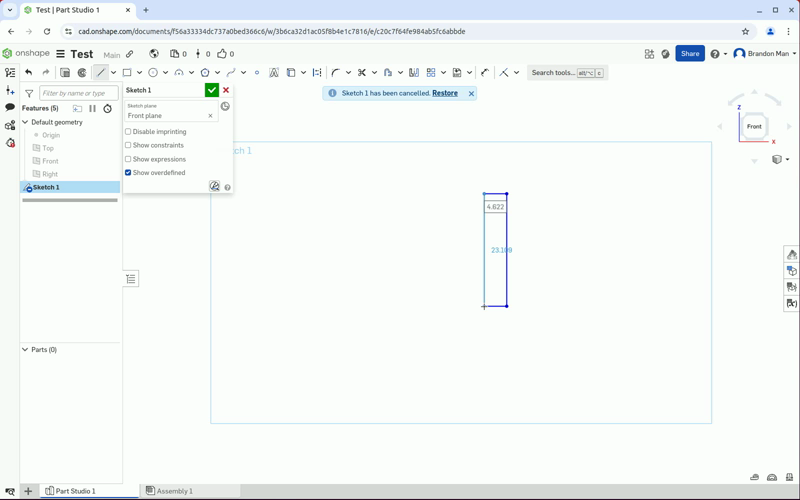
click(484, 306)
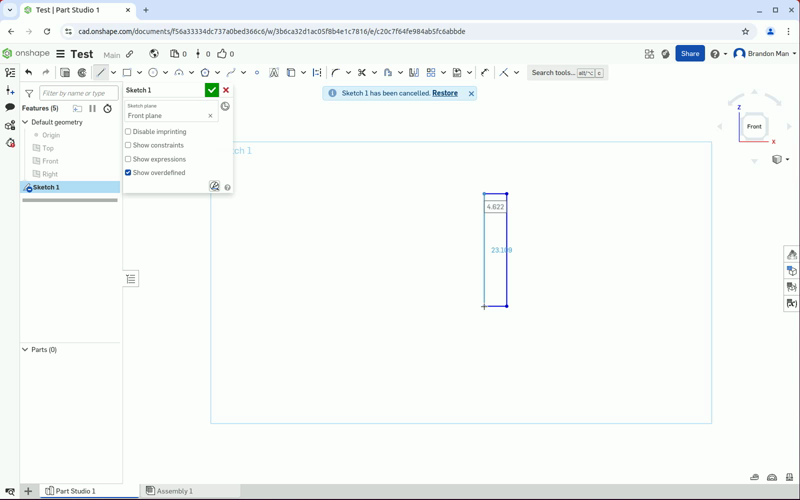
key(esc)
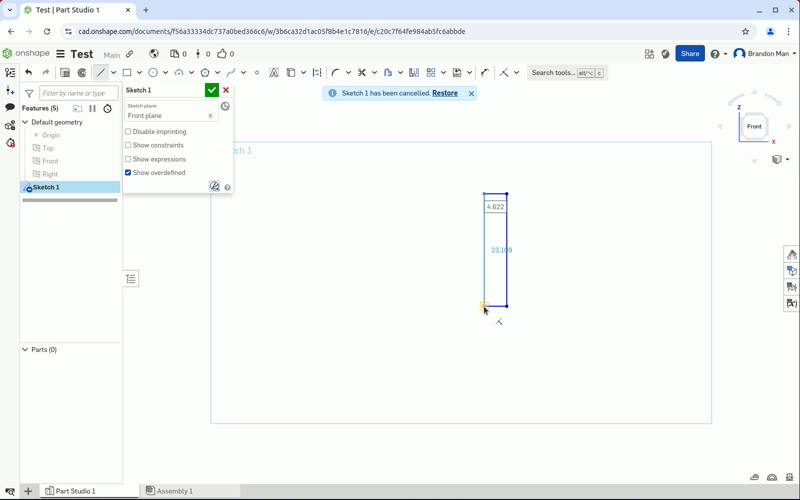
mouse_move(488, 252)
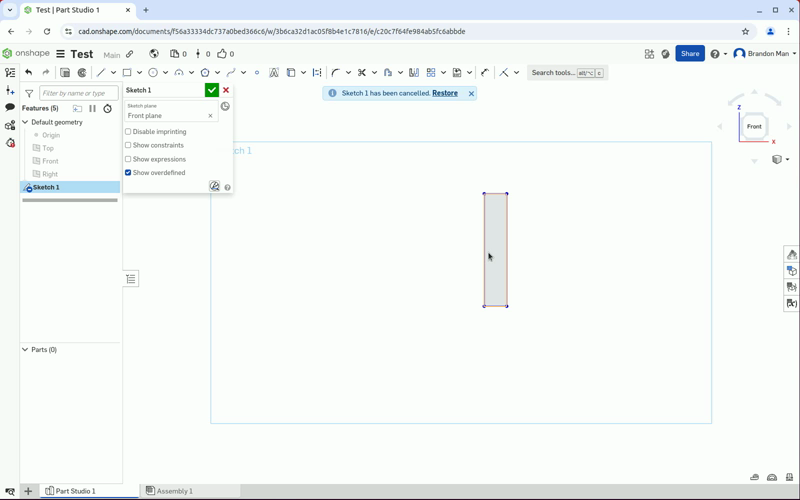
click(488, 252)
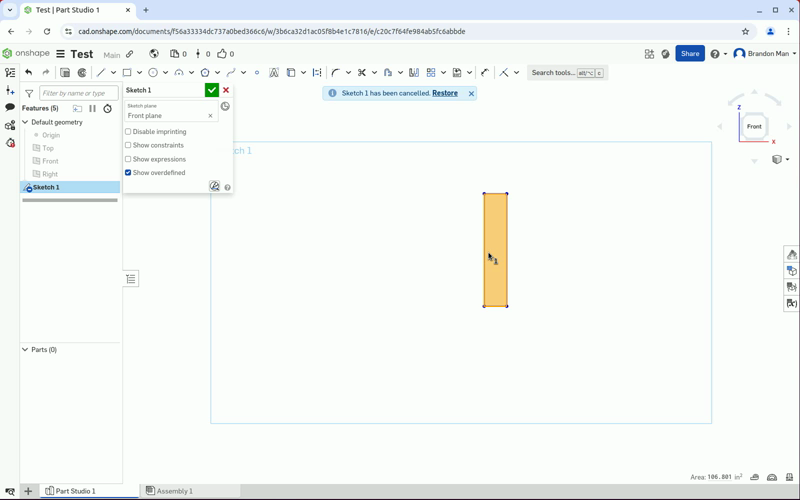
mouse_move(73, 352)
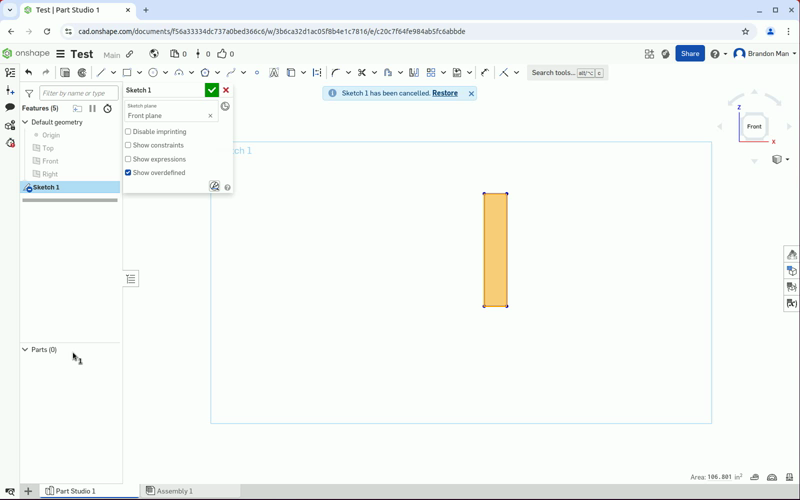
key(shift+y)
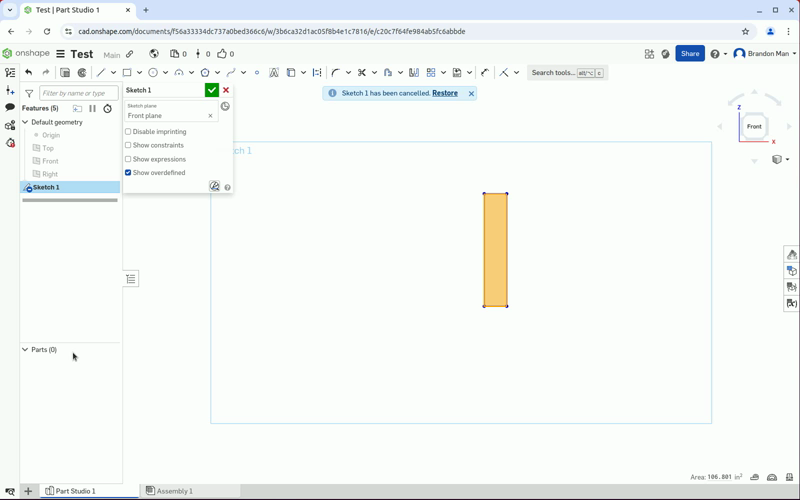
key(shift+e)
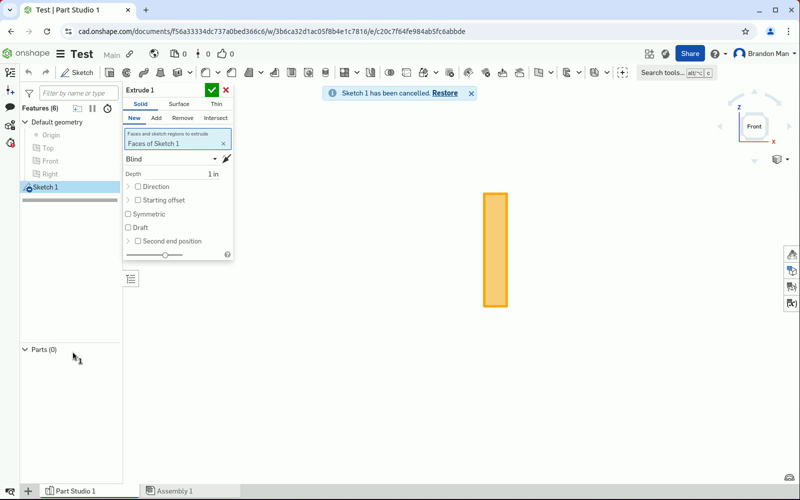
mouse_move(143, 106)
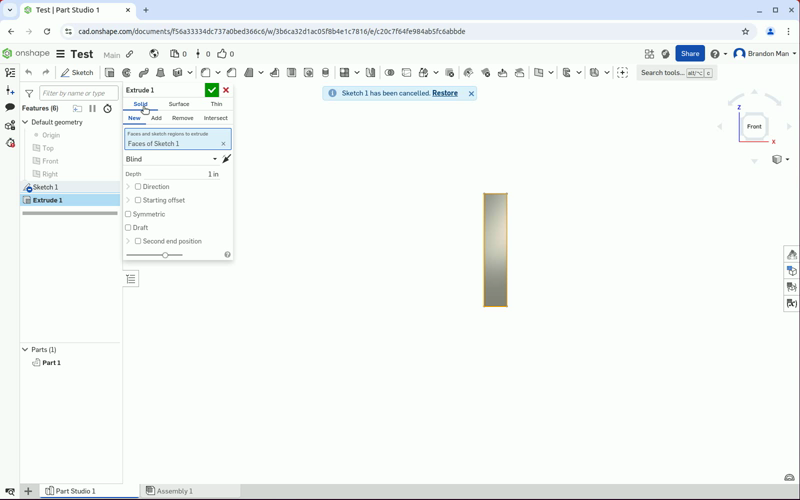
click(143, 106)
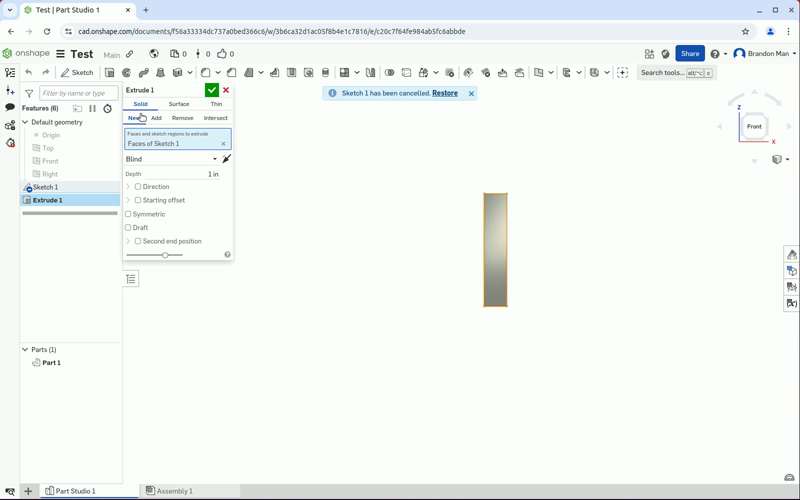
mouse_move(137, 120)
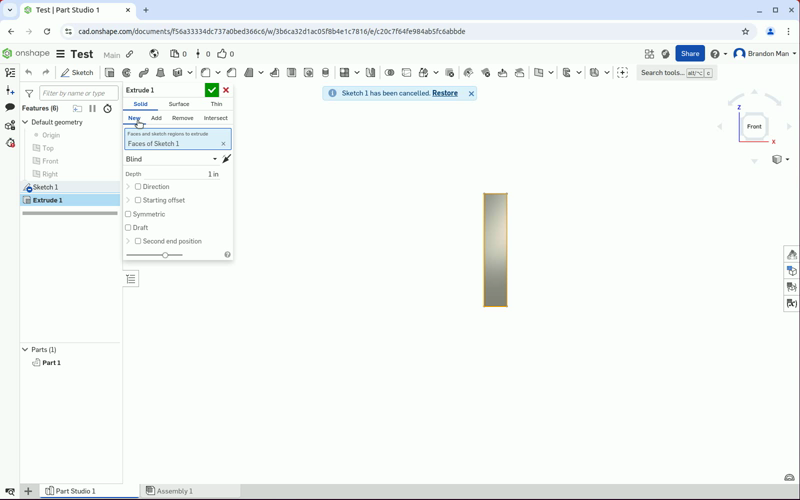
click(137, 120)
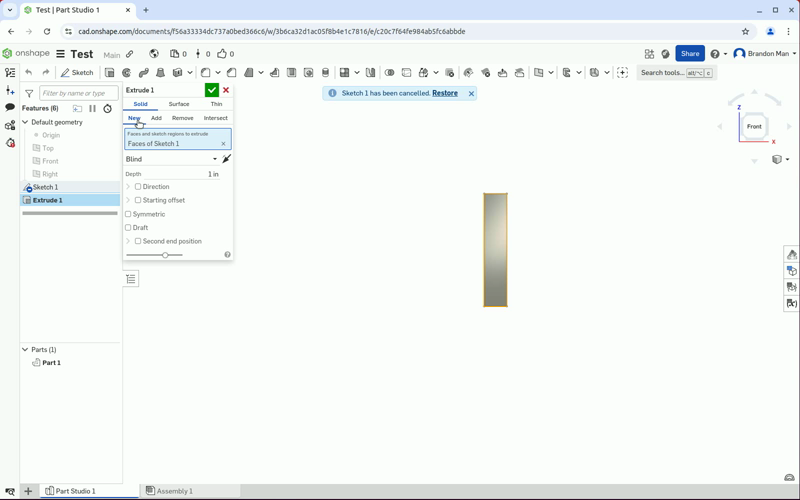
key(tab, 4)
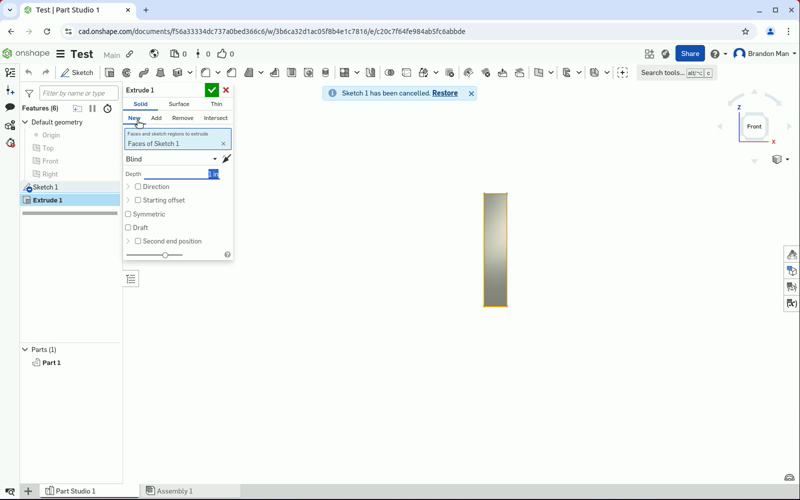
text(23.108)
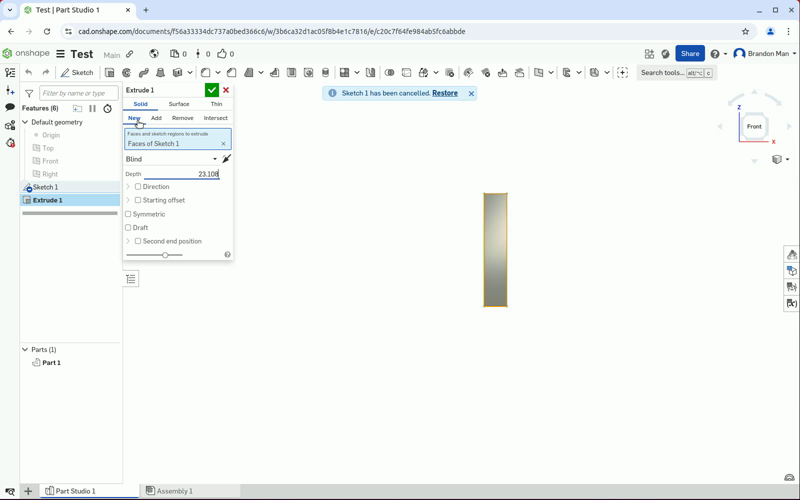
key(enter)
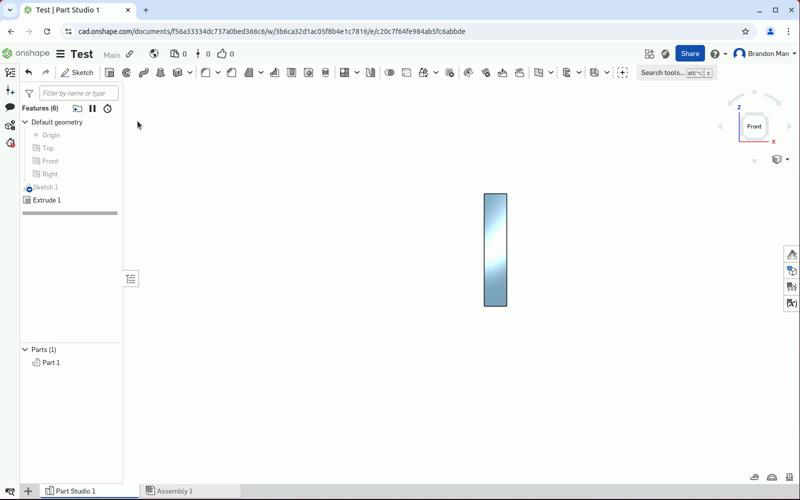
key(shift+h)
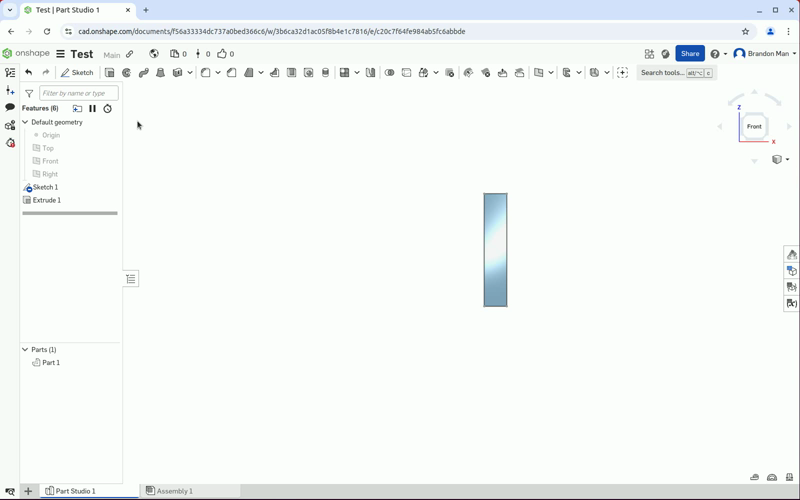
key(shift+h)
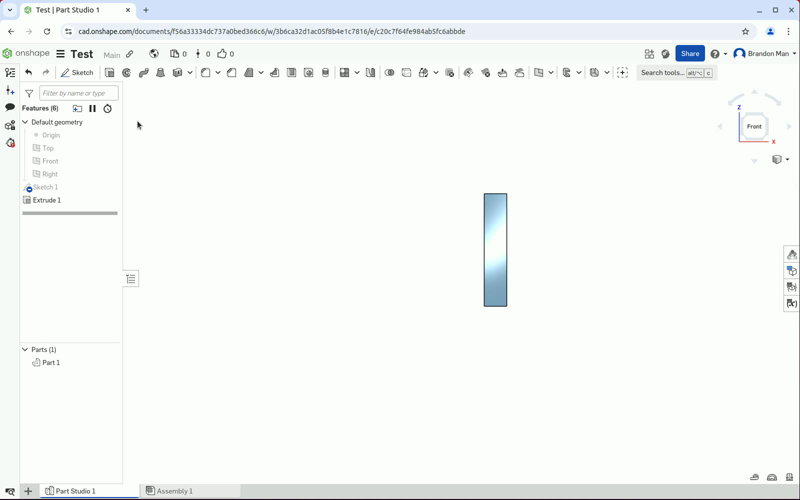
mouse_move(73, 189)
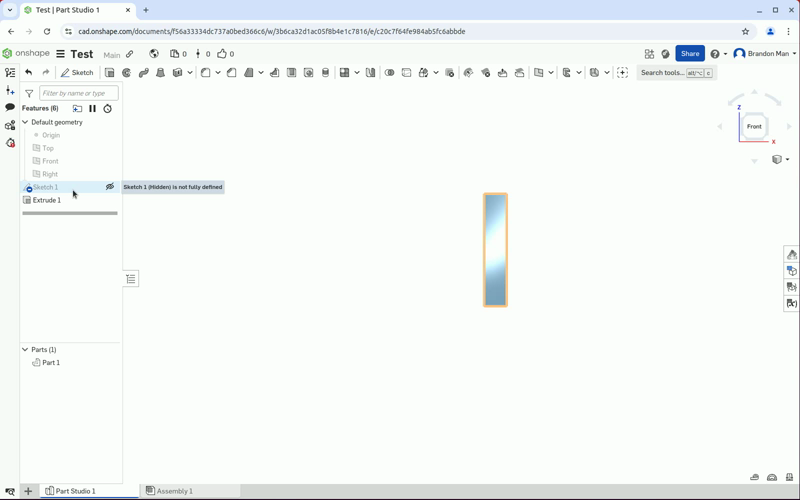
click(73, 189)
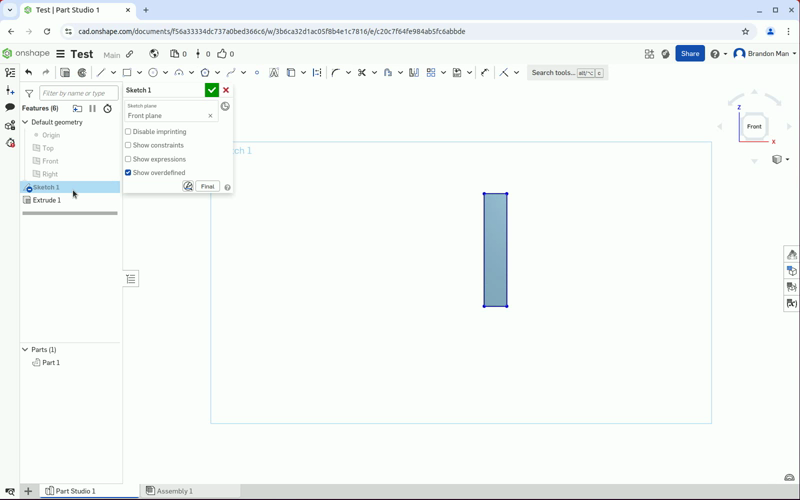
mouse_move(229, 92)
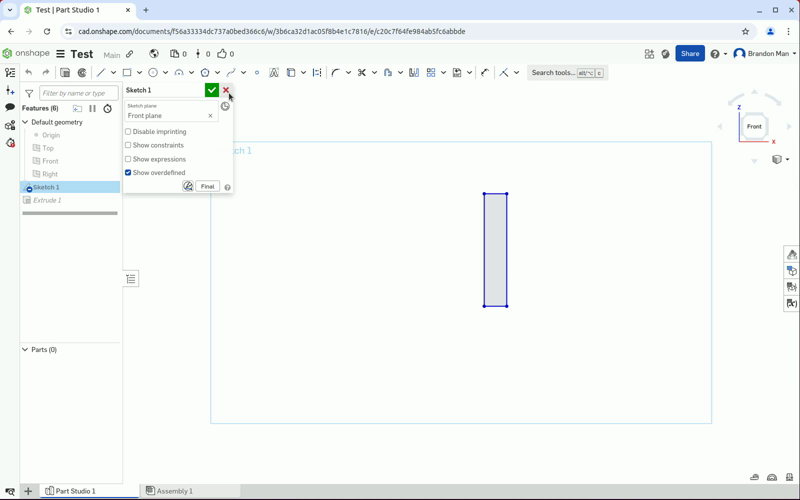
click(229, 92)
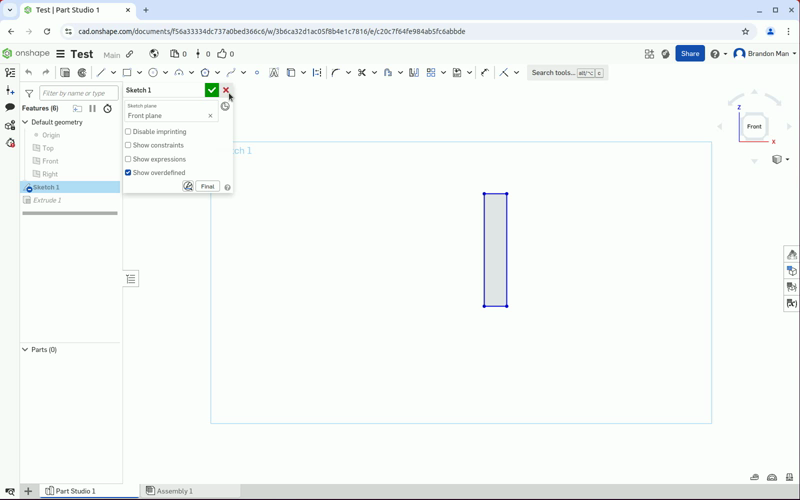
key(shift+s)
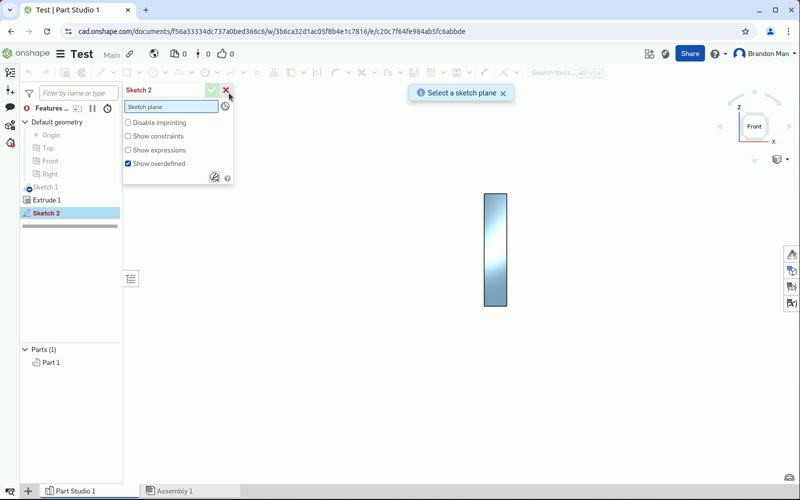
mouse_move(73, 163)
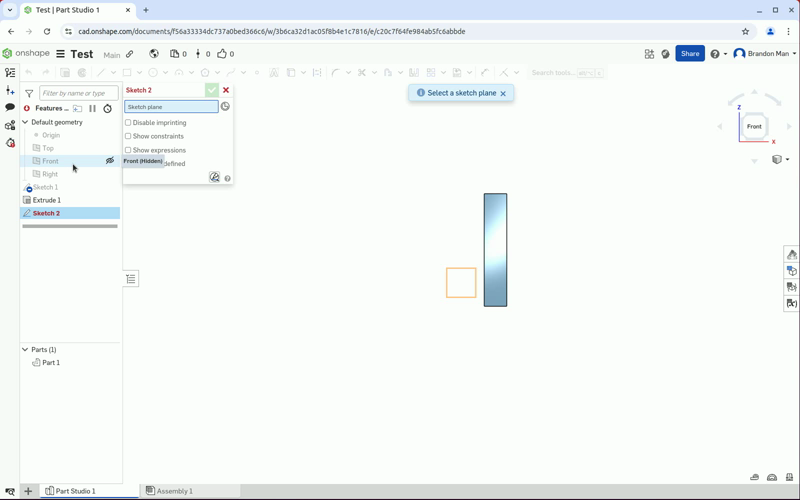
click(73, 163)
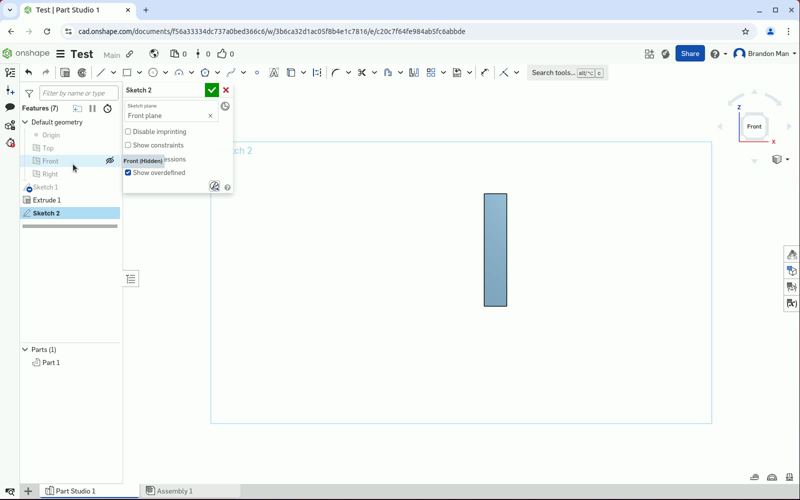
mouse_move(73, 352)
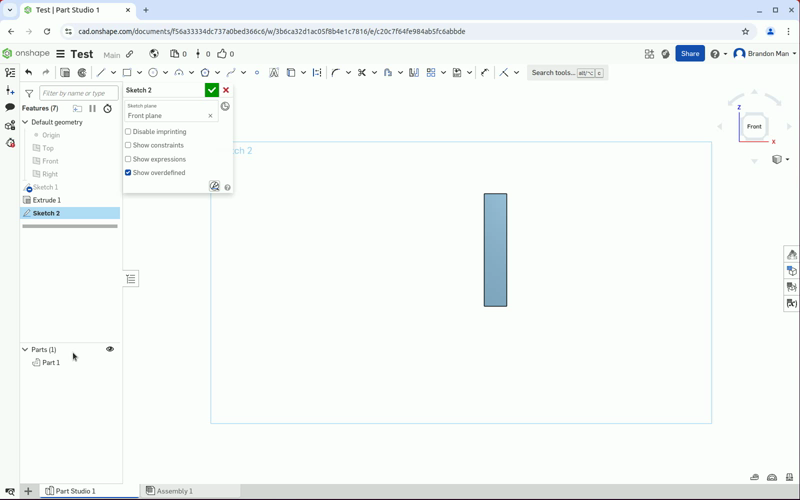
key(y)
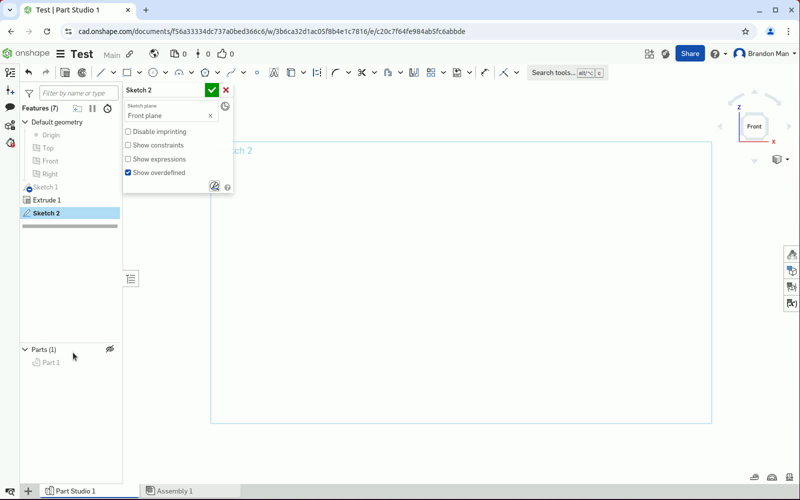
key(l)
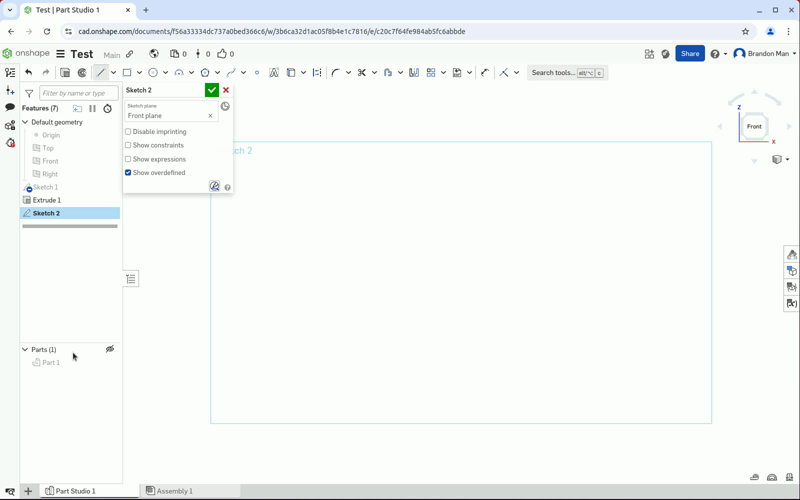
key_down(shift)
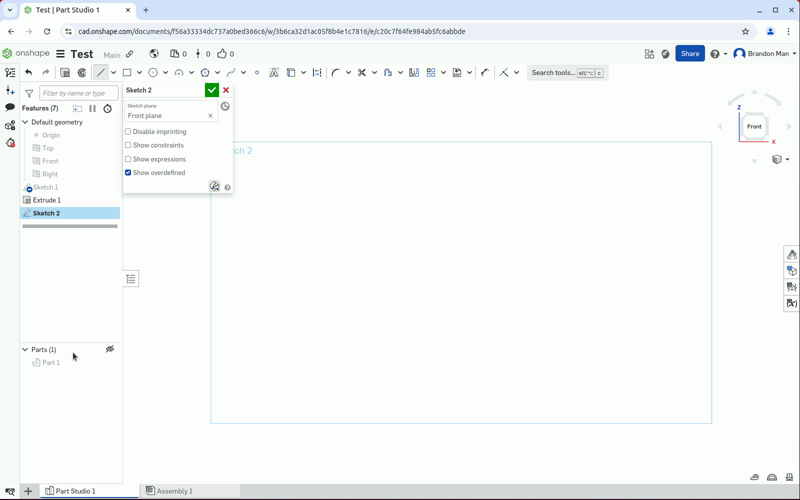
mouse_move(349, 306)
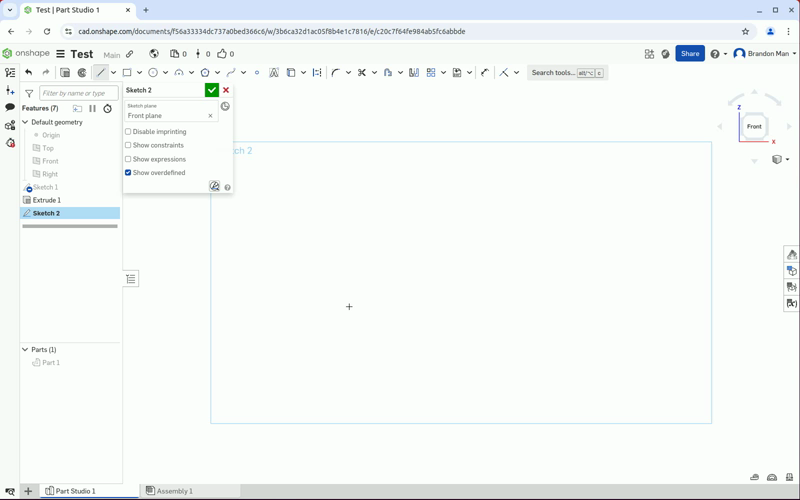
click(349, 306)
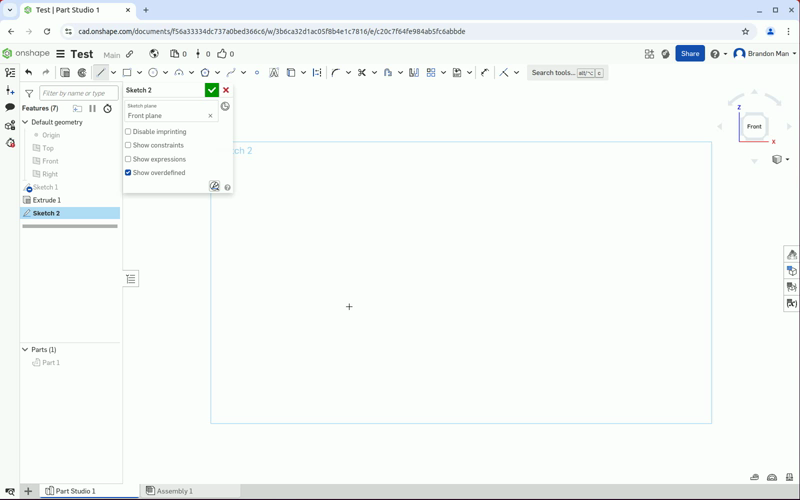
key_up(shift)
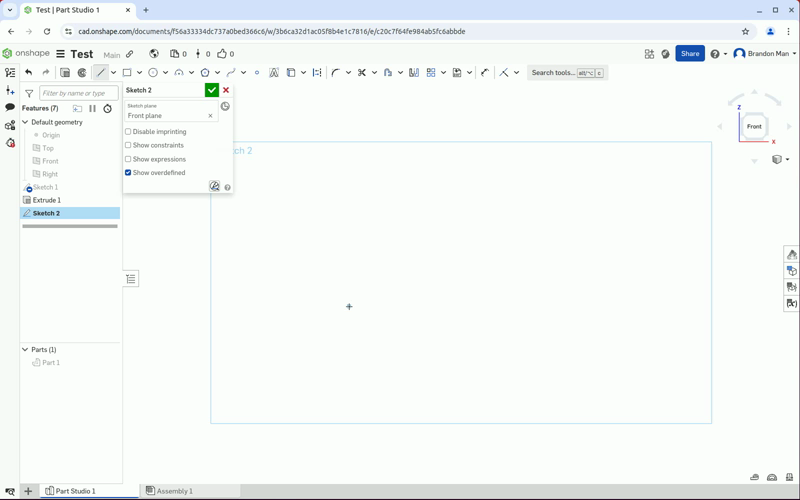
key_down(shift)
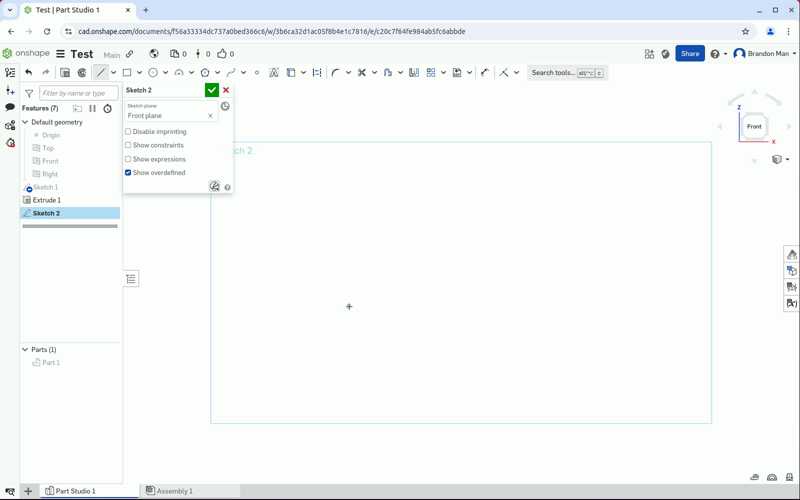
mouse_move(379, 306)
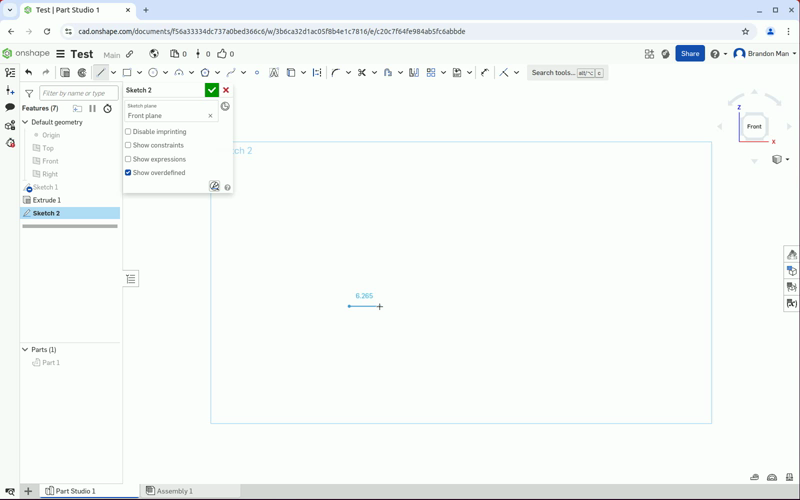
mouse_move(371, 306)
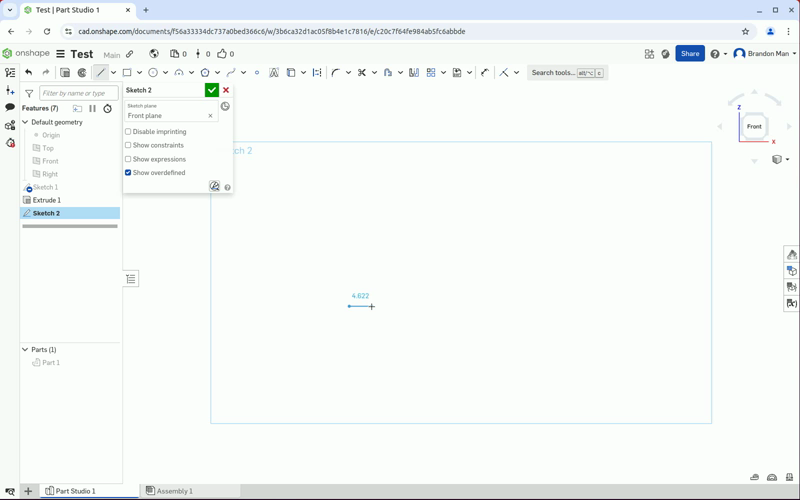
click(371, 306)
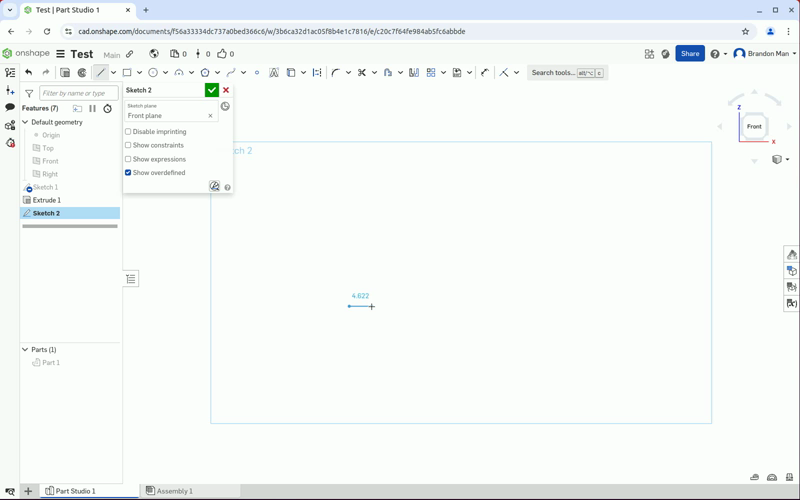
key_up(shift)
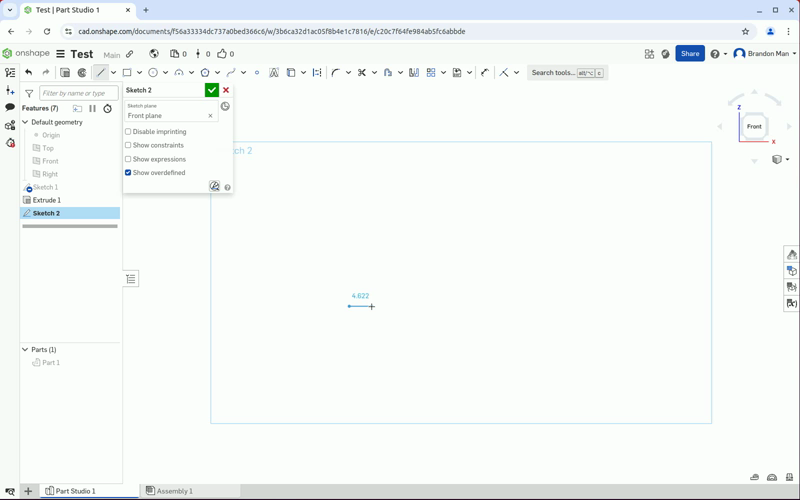
key_down(shift)
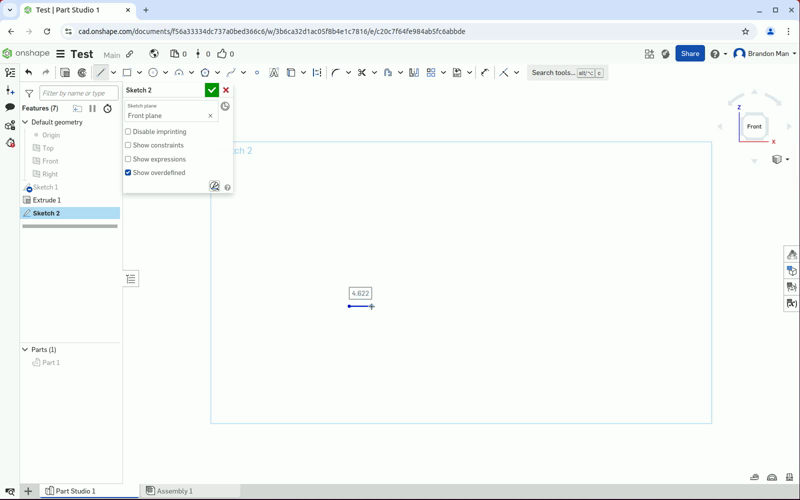
mouse_move(371, 193)
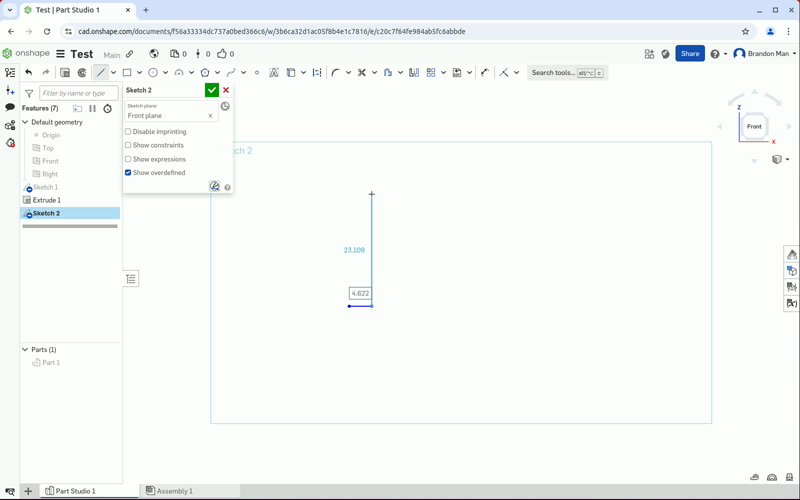
click(371, 193)
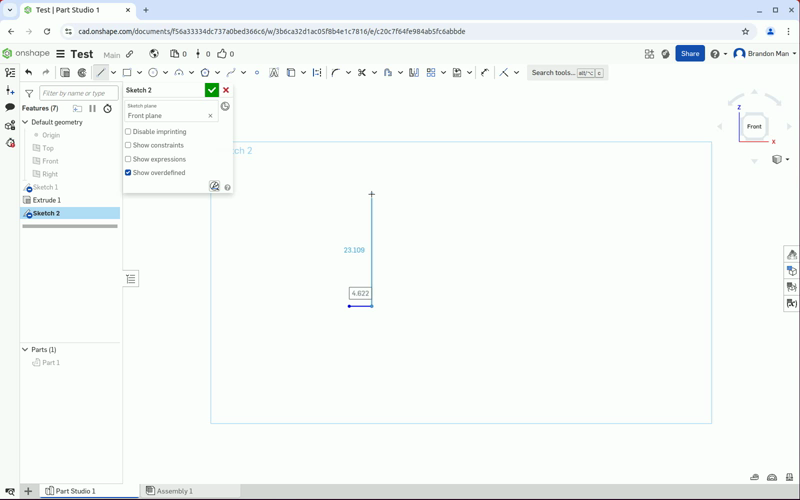
key_up(shift)
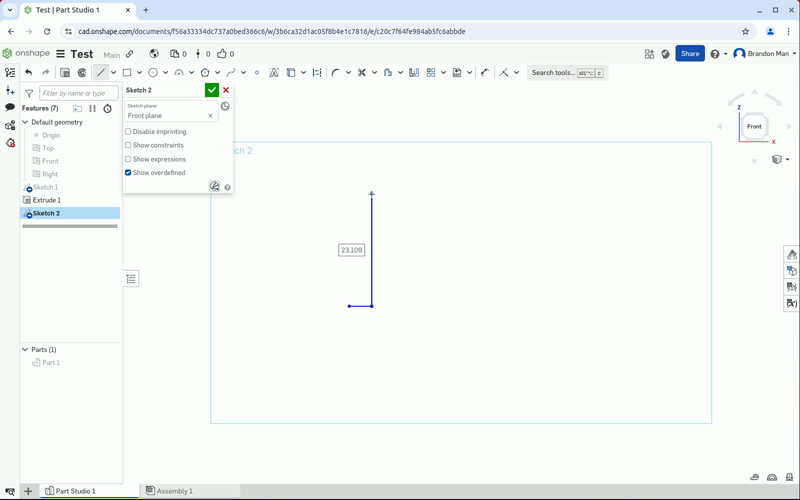
key_down(shift)
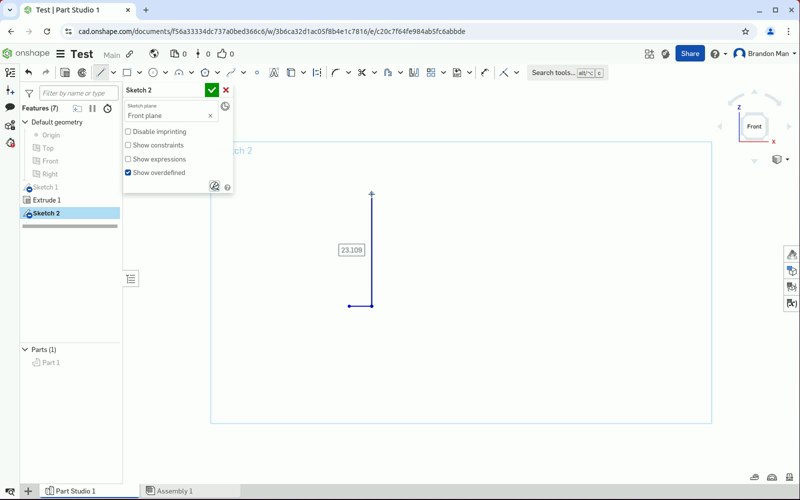
mouse_move(401, 193)
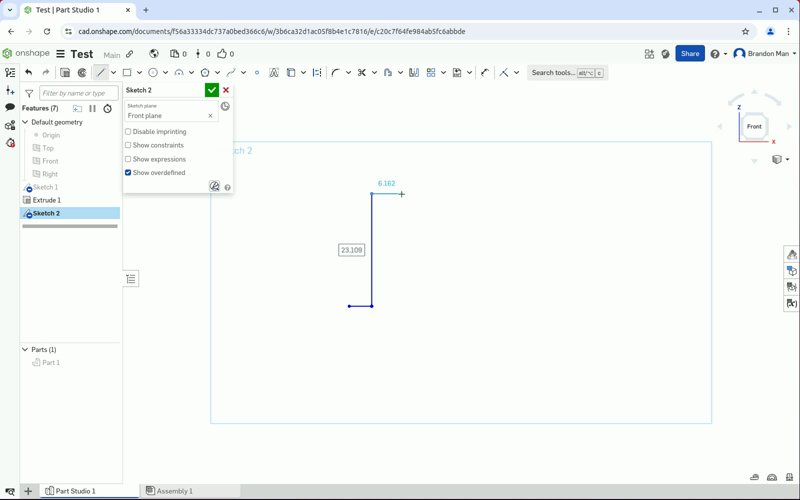
mouse_move(349, 193)
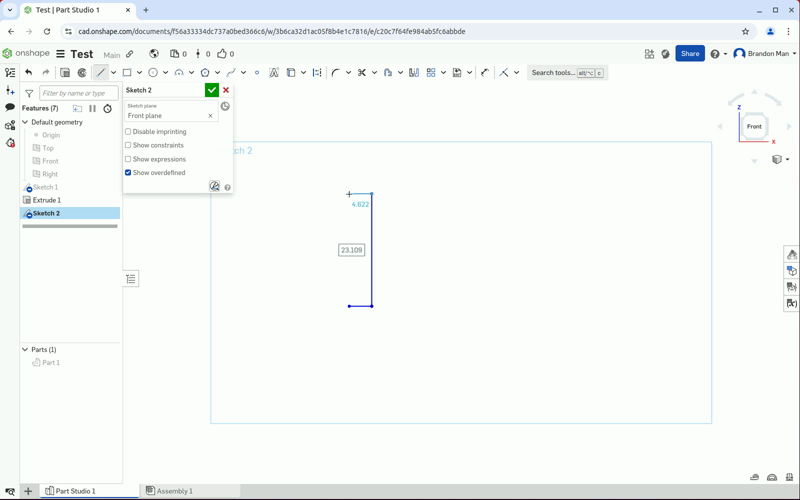
click(349, 193)
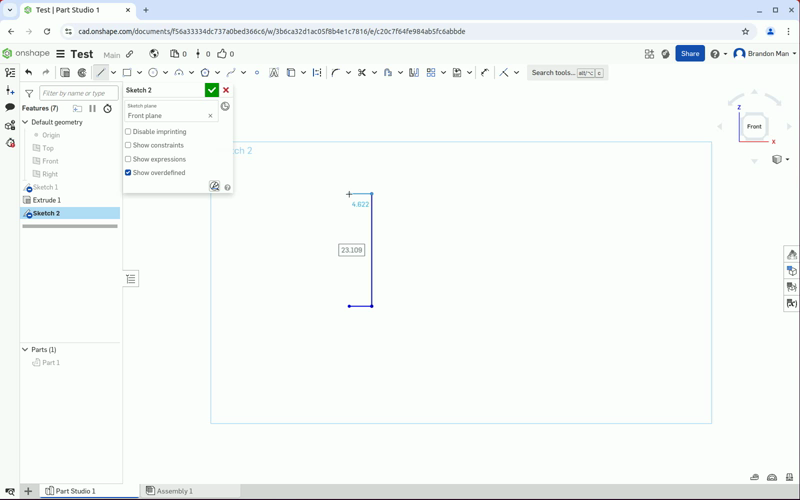
key_up(shift)
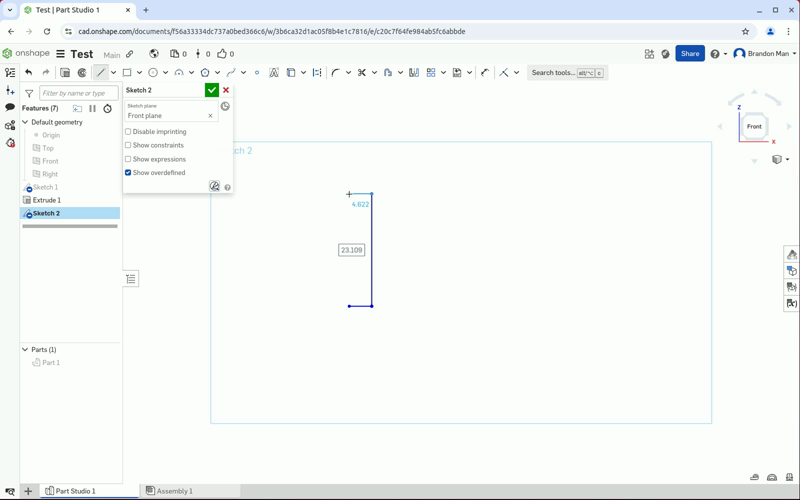
key_down(shift)
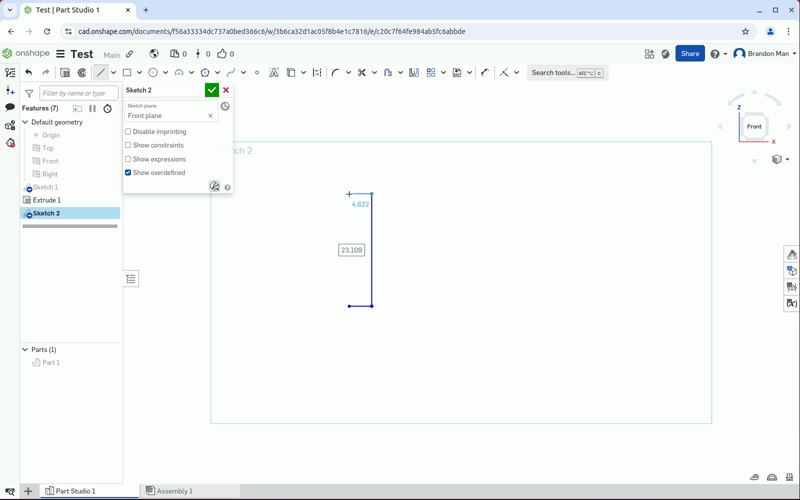
mouse_move(349, 306)
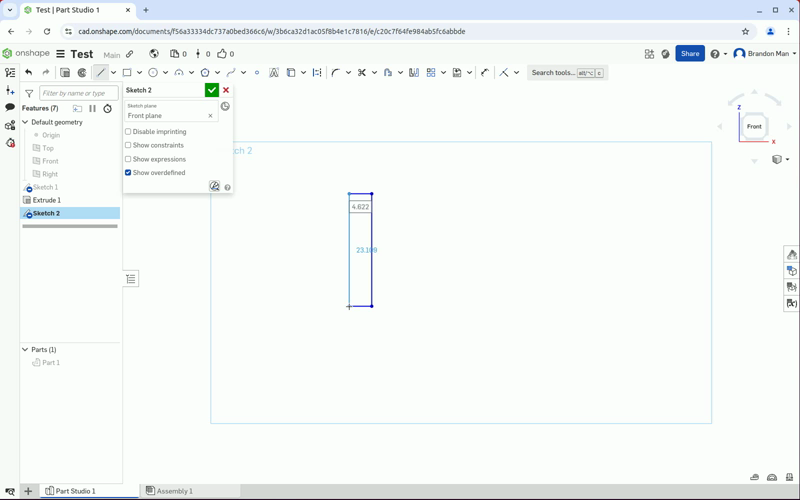
key_up(shift)
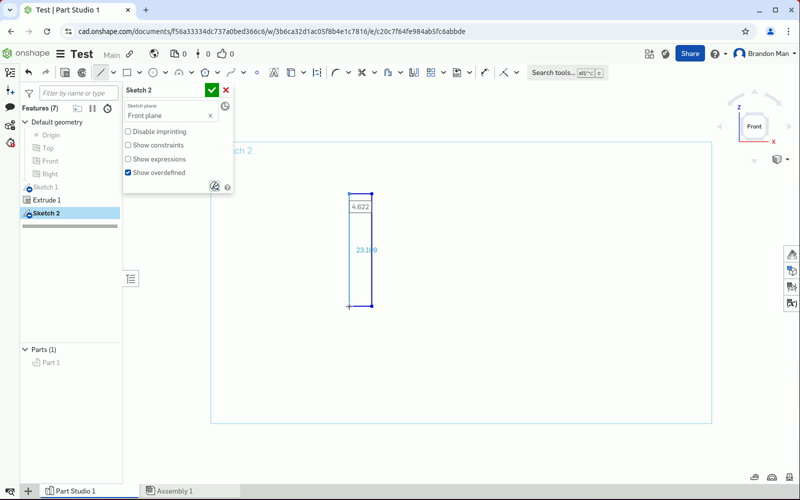
click(349, 306)
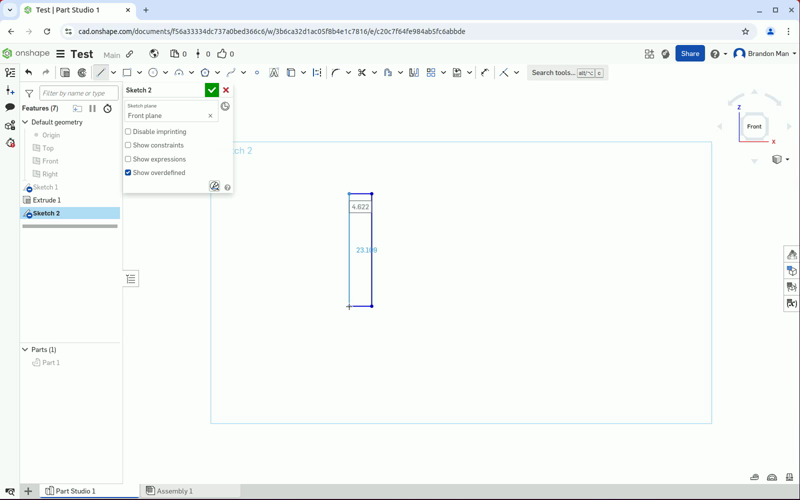
key(esc)
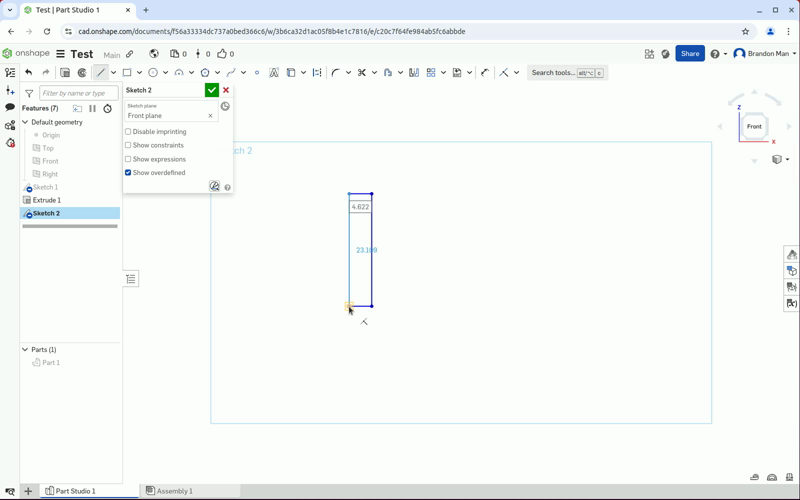
mouse_move(361, 293)
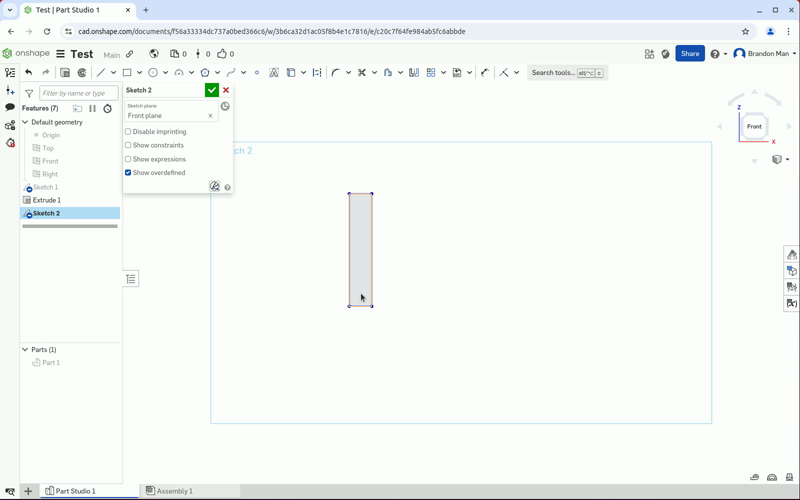
click(361, 293)
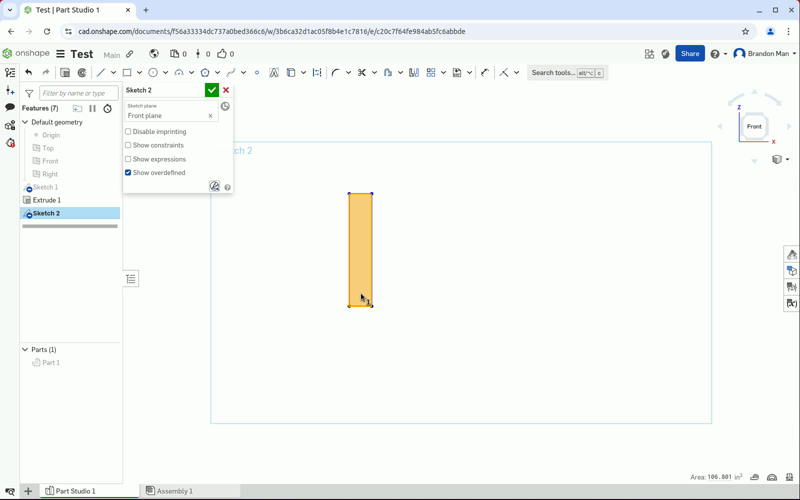
mouse_move(73, 352)
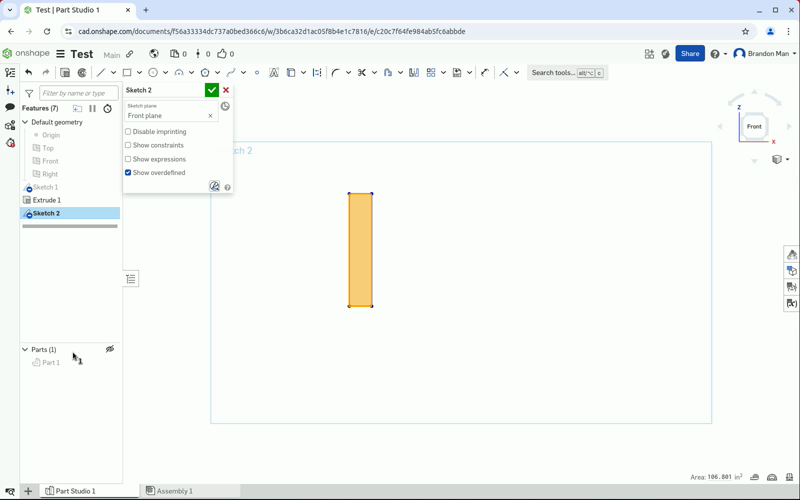
key(shift+y)
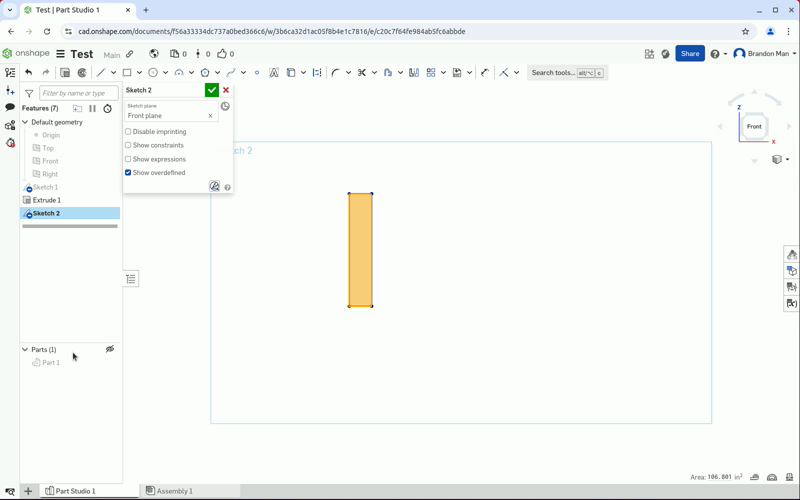
key(shift+e)
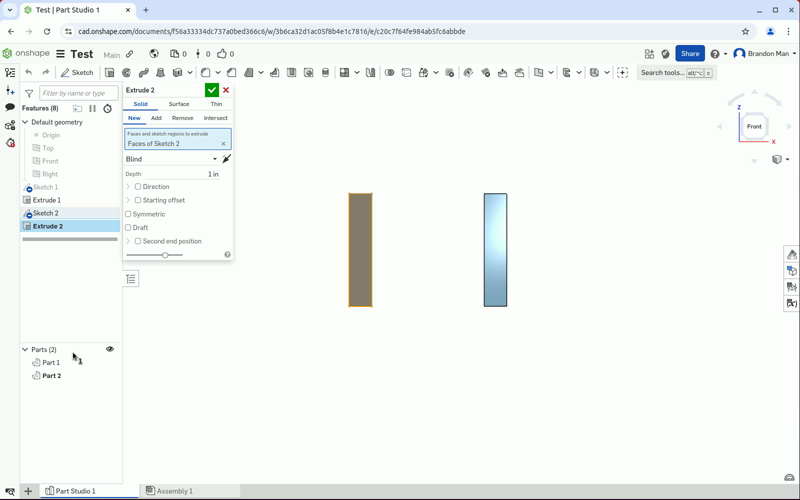
mouse_move(143, 106)
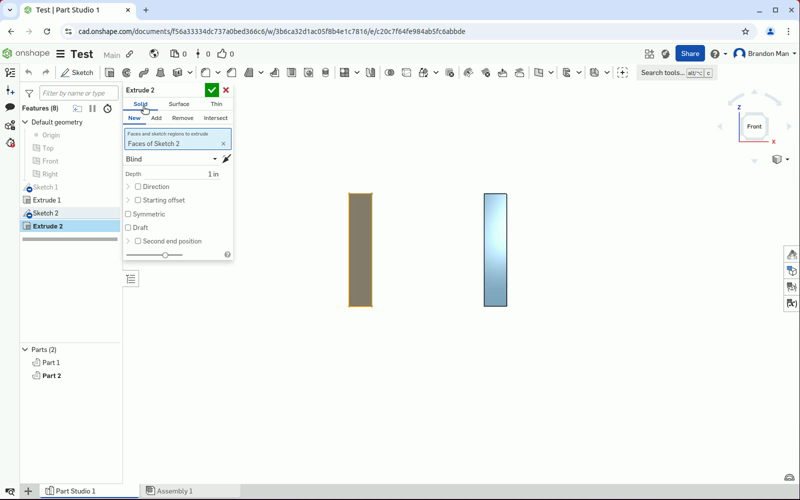
click(143, 106)
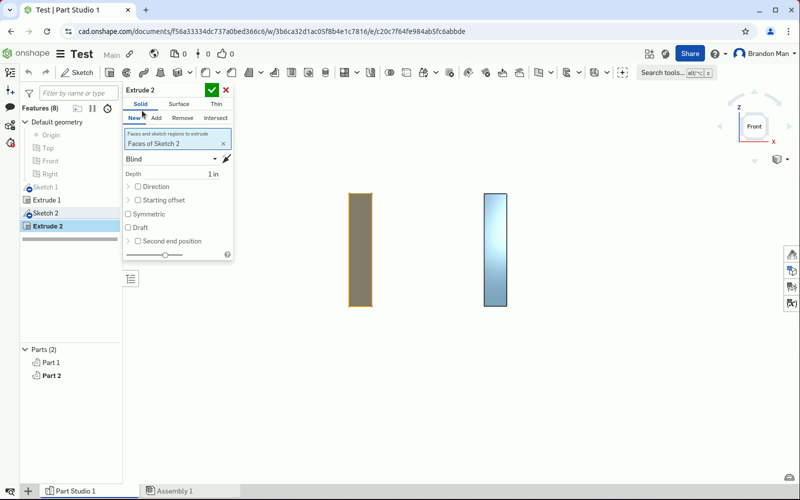
mouse_move(137, 120)
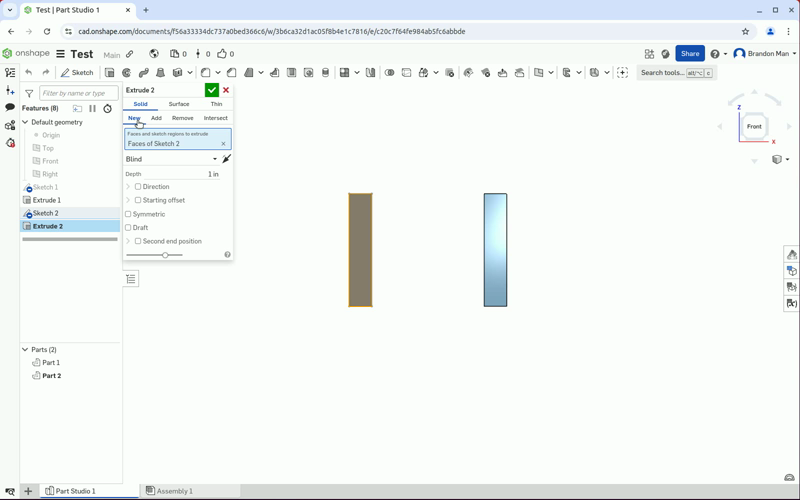
click(137, 120)
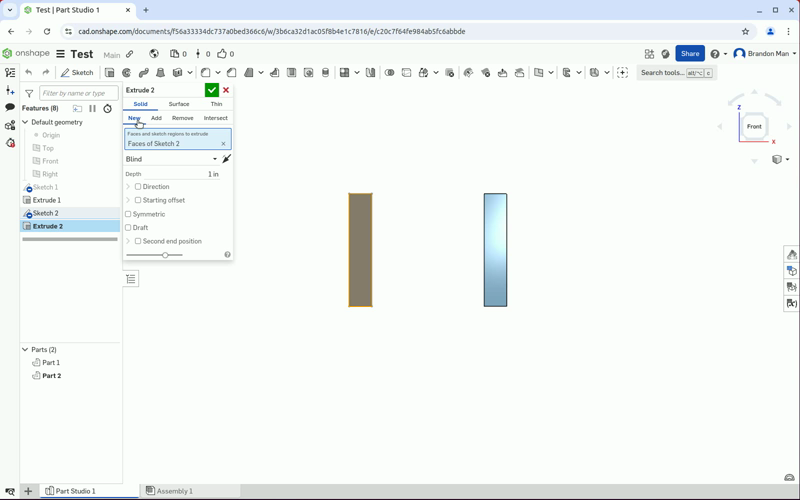
key(tab, 4)
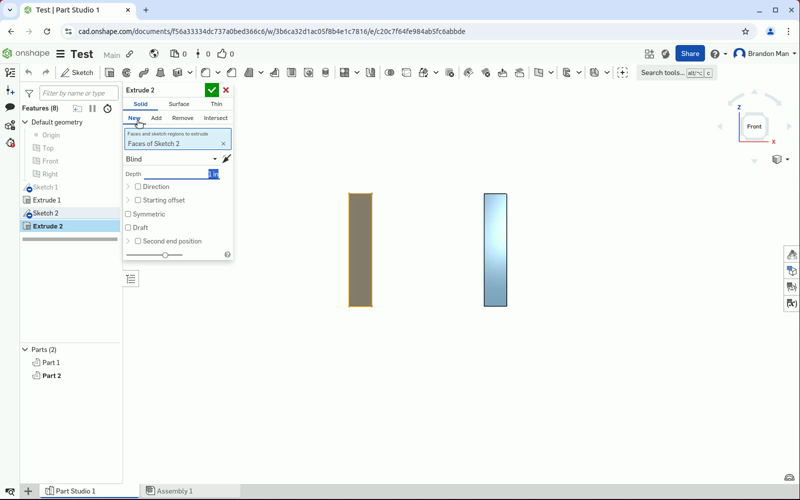
text(23.108)
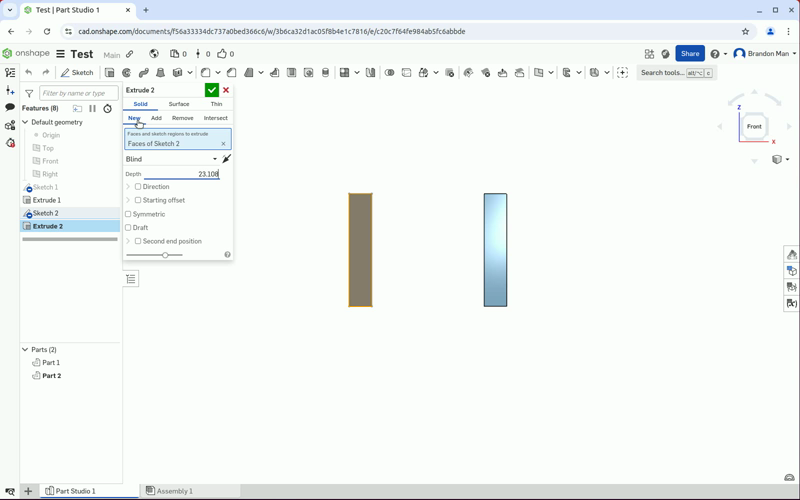
key(enter)
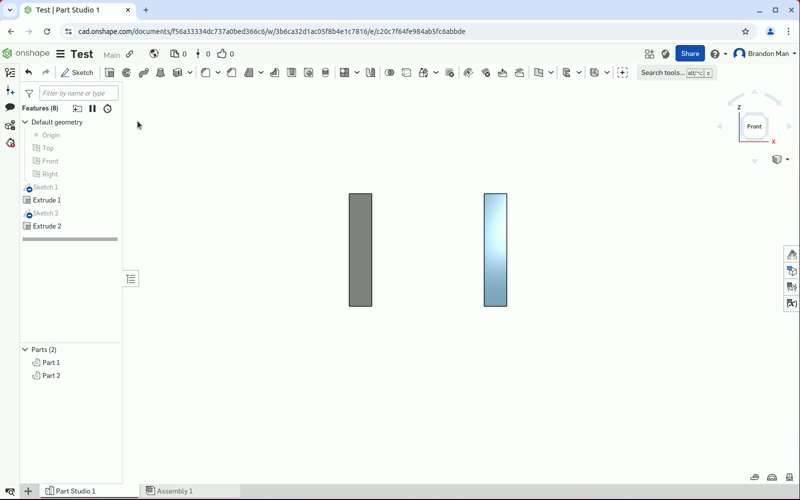
key(shift+h)
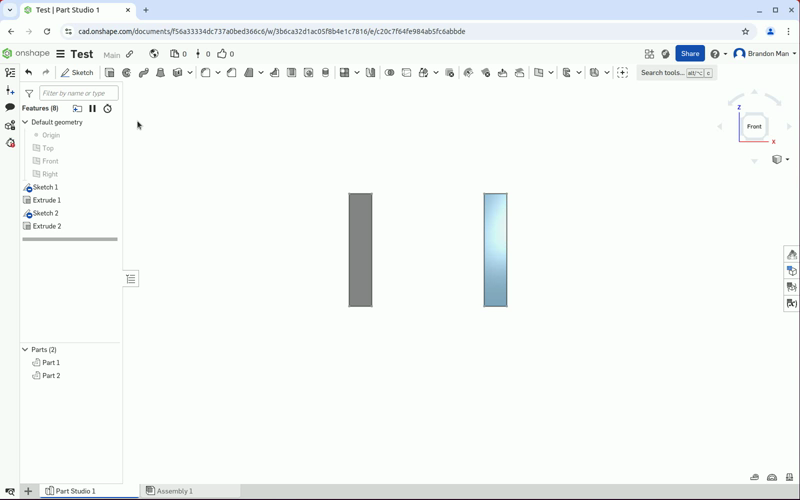
key(shift+h)
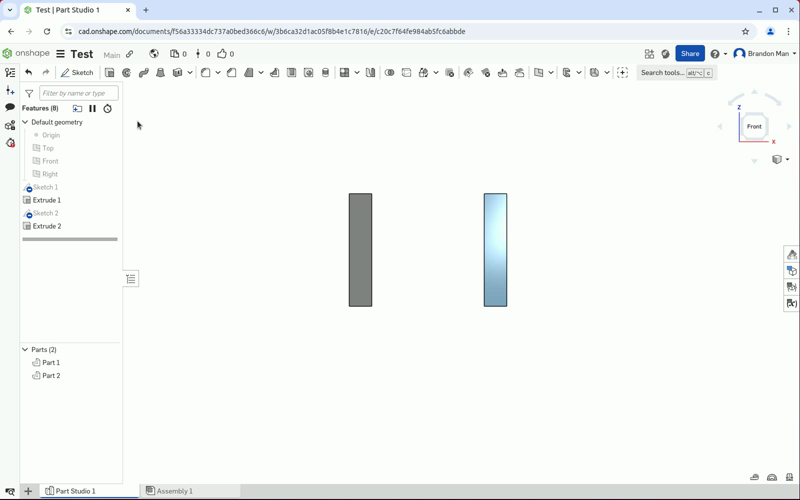
mouse_move(73, 189)
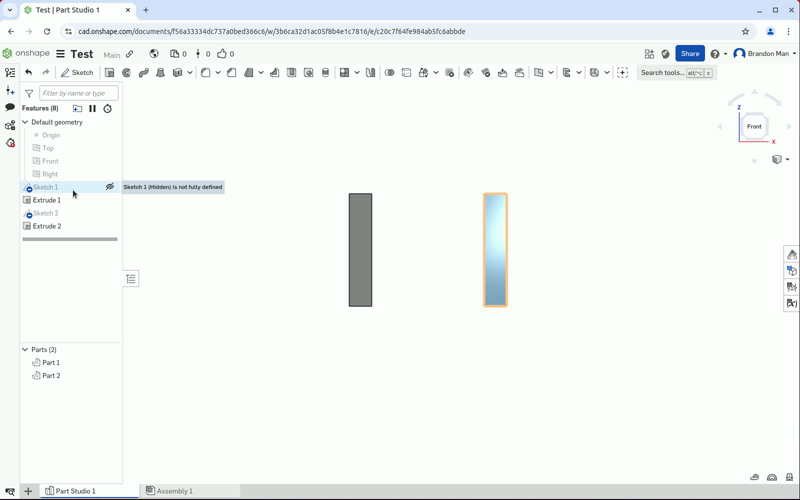
click(73, 189)
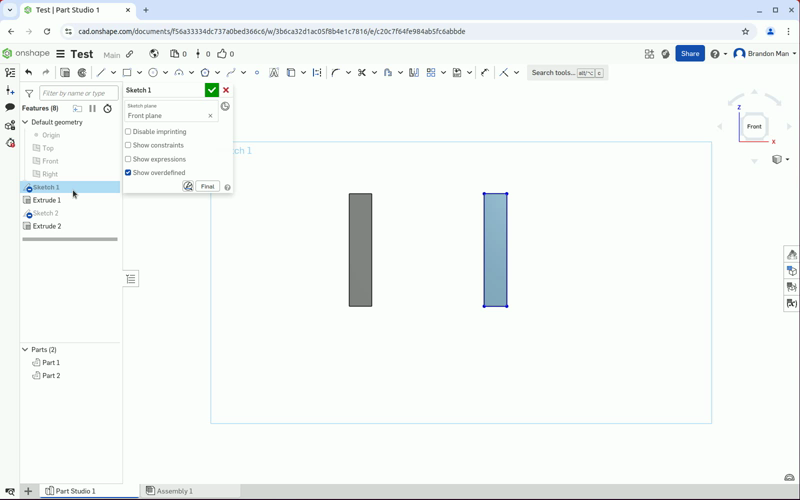
mouse_move(229, 92)
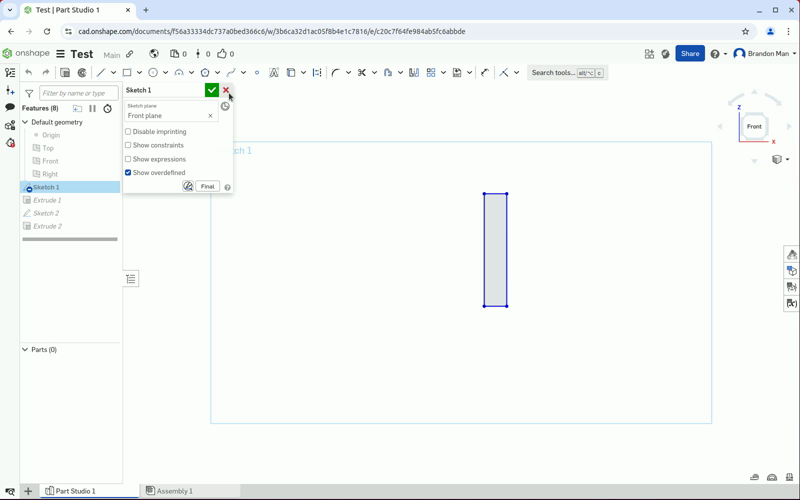
click(229, 92)
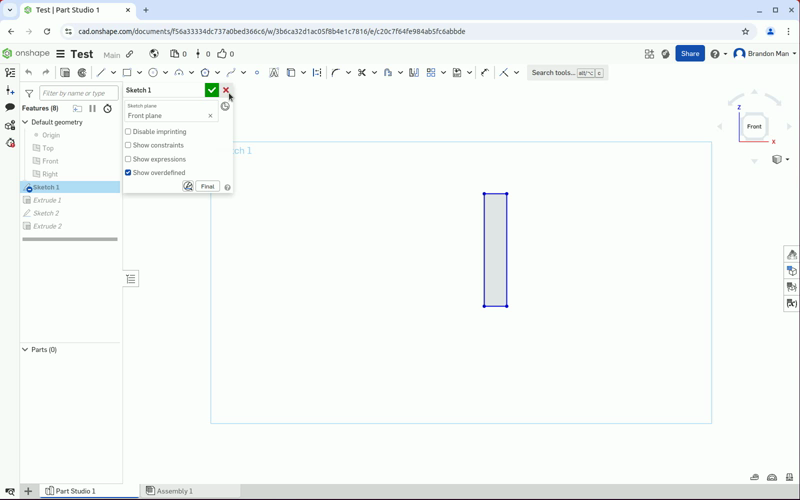
key(shift+s)
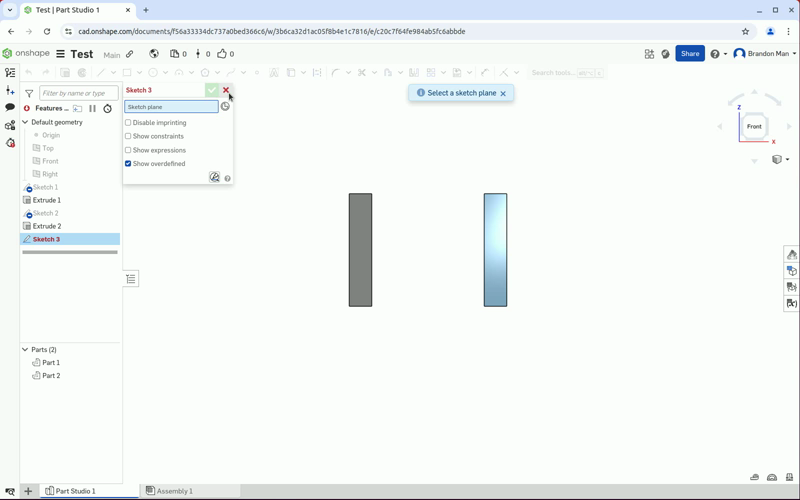
mouse_move(73, 163)
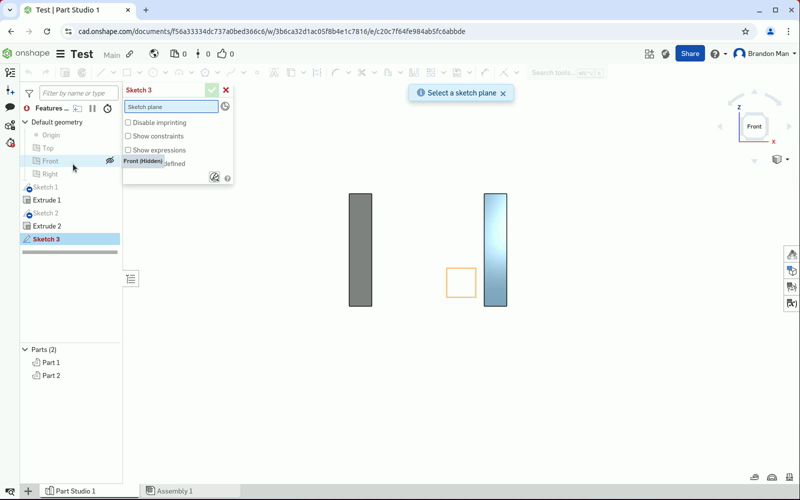
click(73, 163)
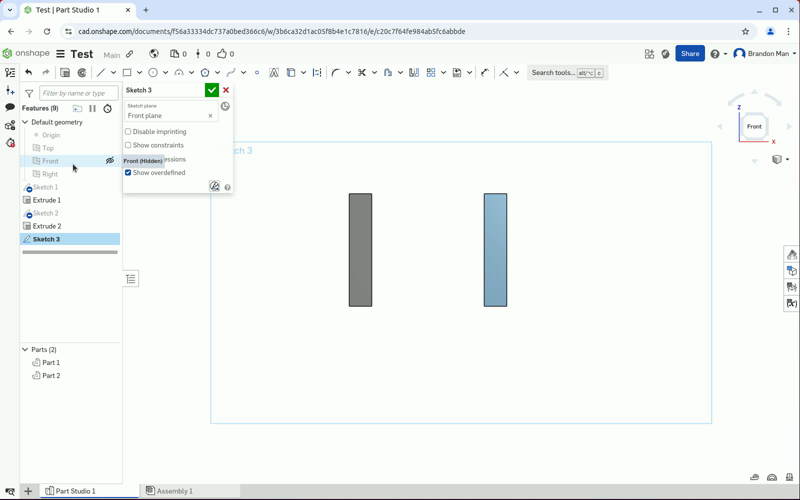
mouse_move(73, 352)
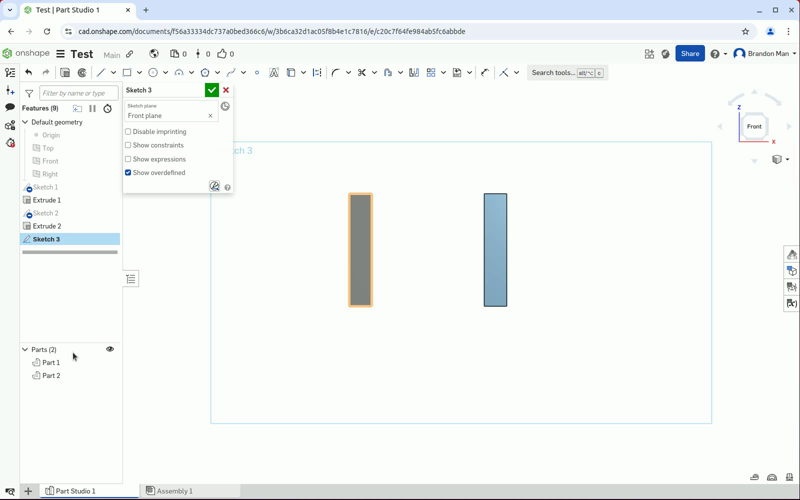
key(y)
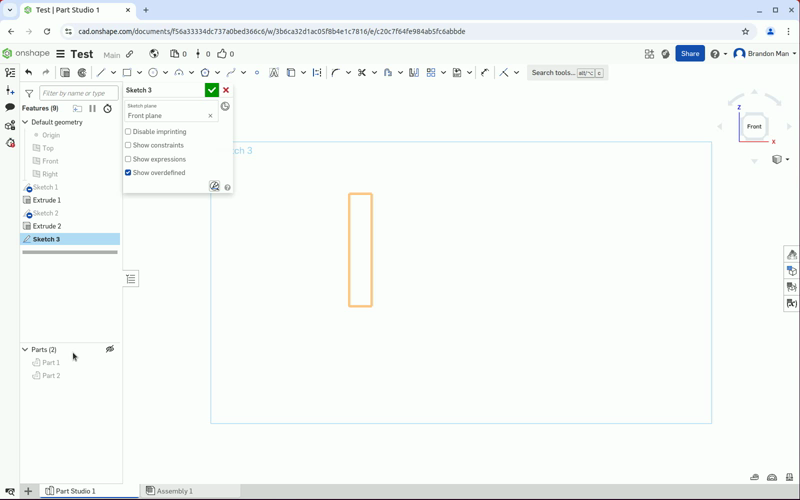
key(l)
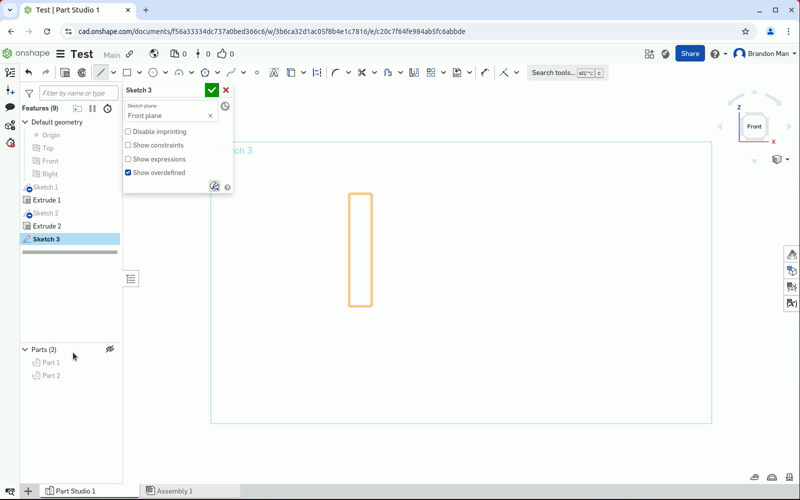
key_down(shift)
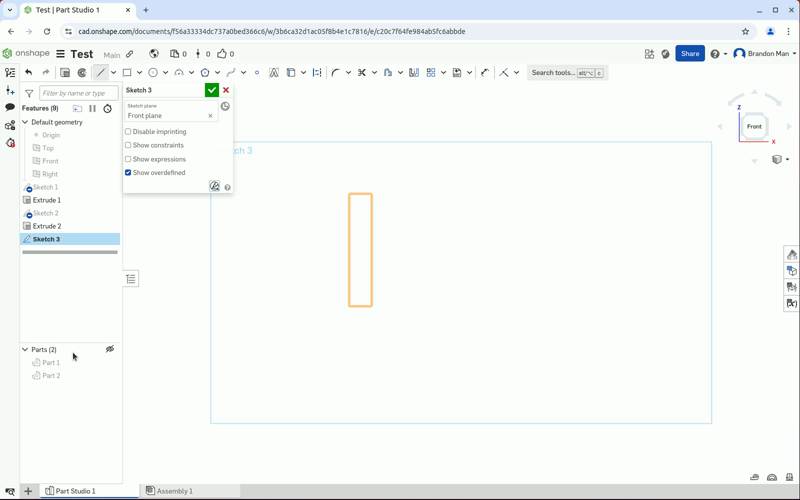
mouse_move(371, 306)
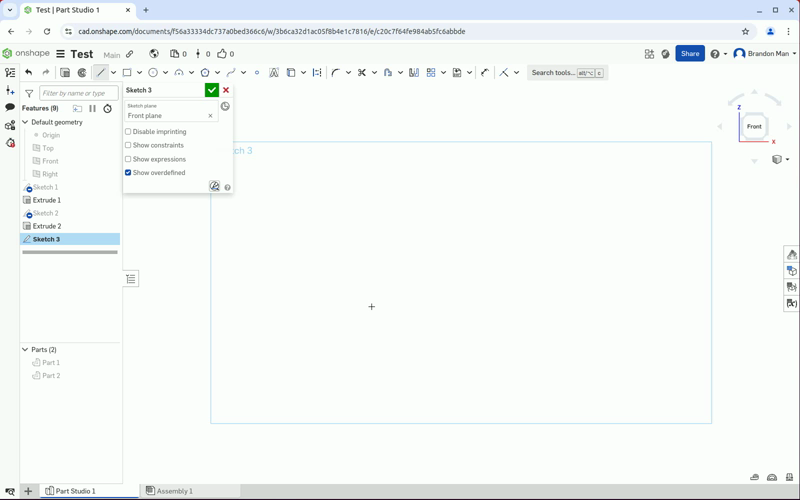
click(371, 306)
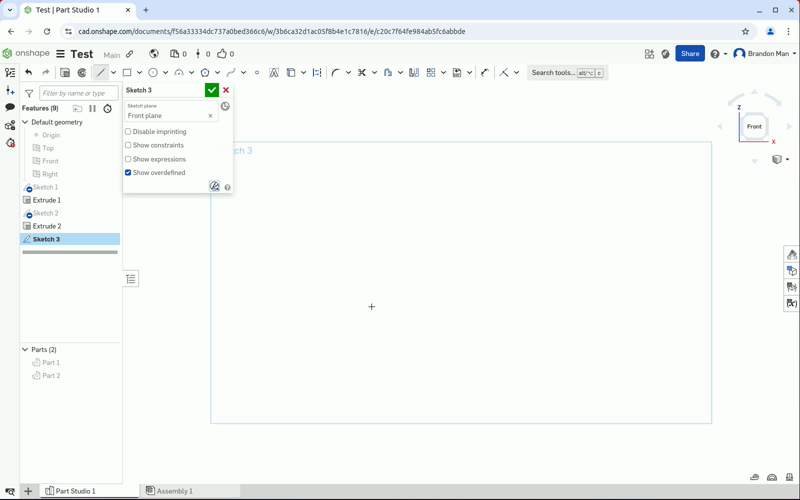
key_up(shift)
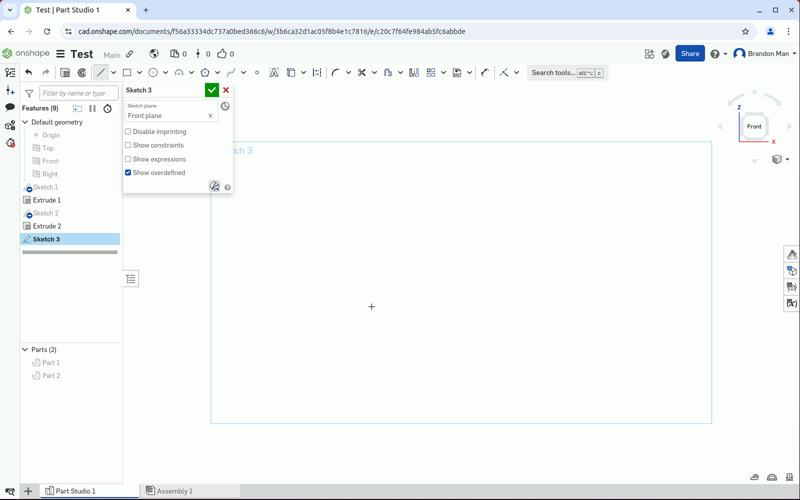
key_down(shift)
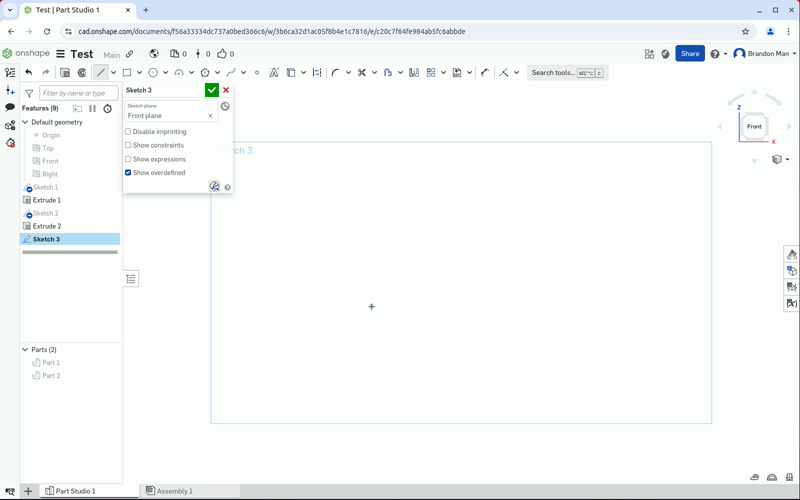
mouse_move(484, 306)
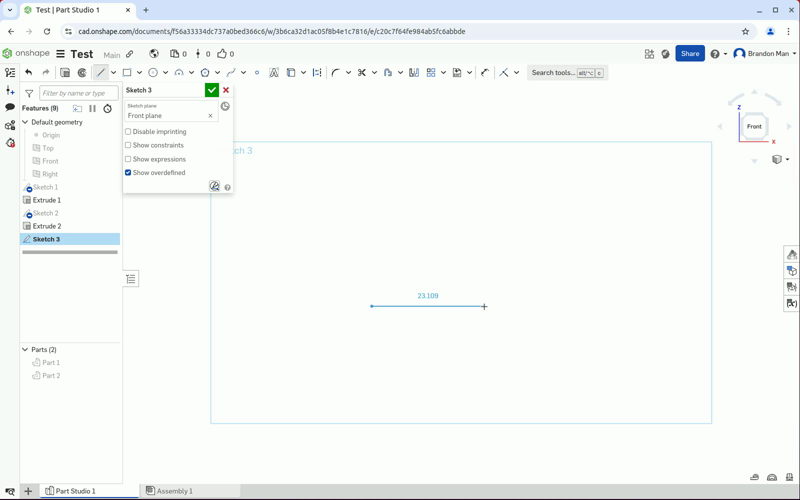
click(484, 306)
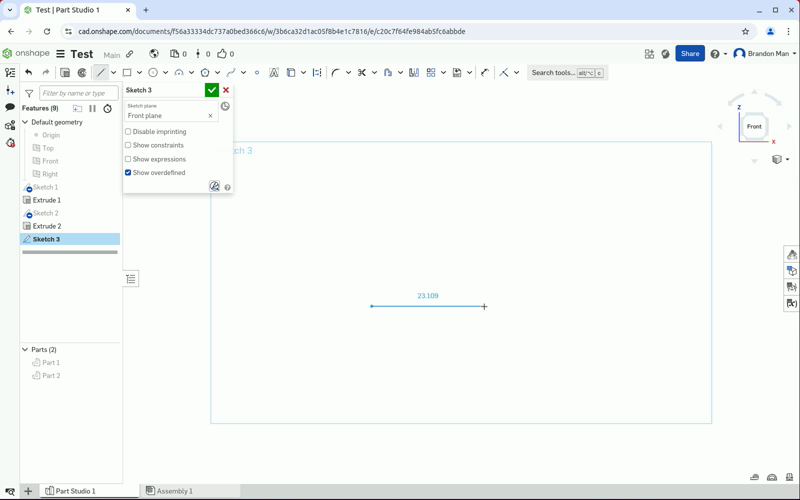
key_up(shift)
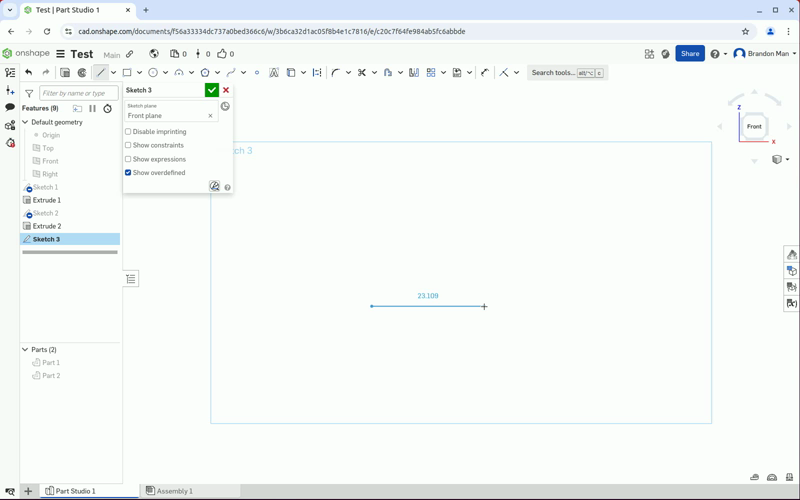
key_down(shift)
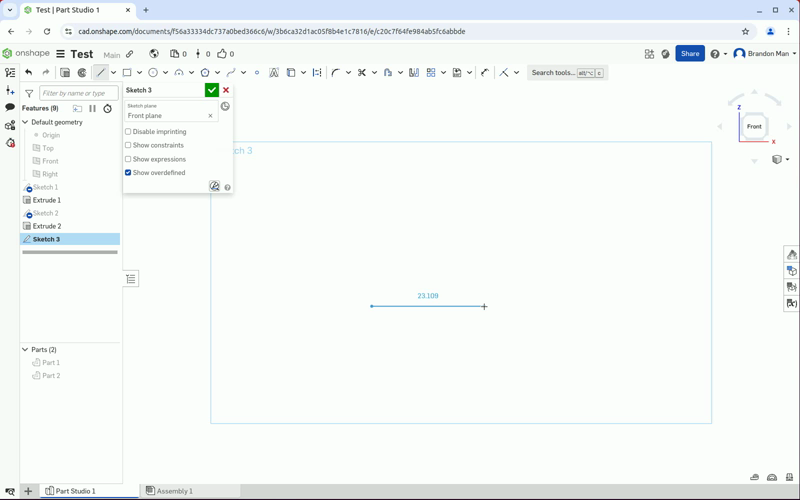
mouse_move(484, 193)
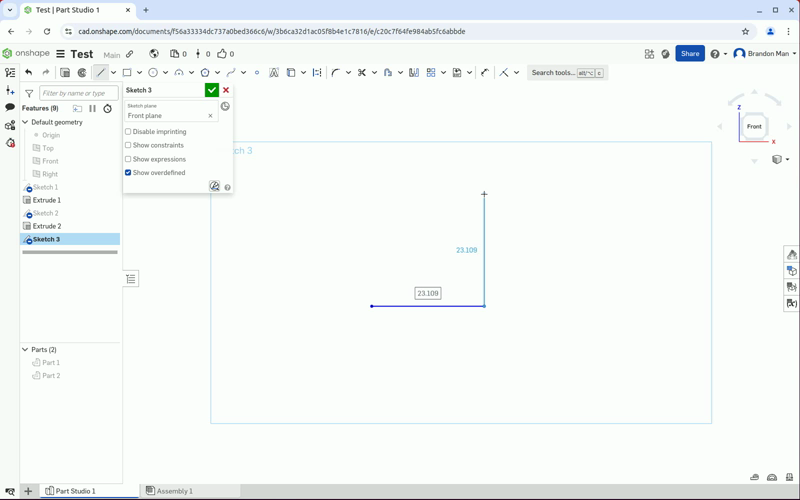
click(484, 193)
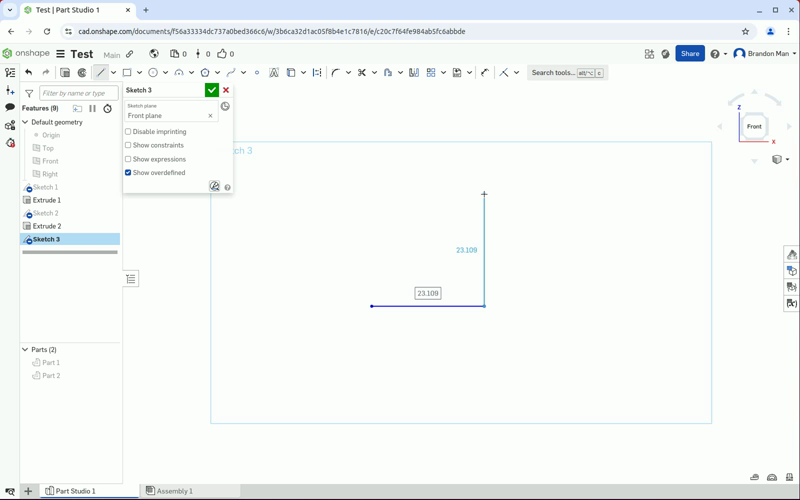
key_up(shift)
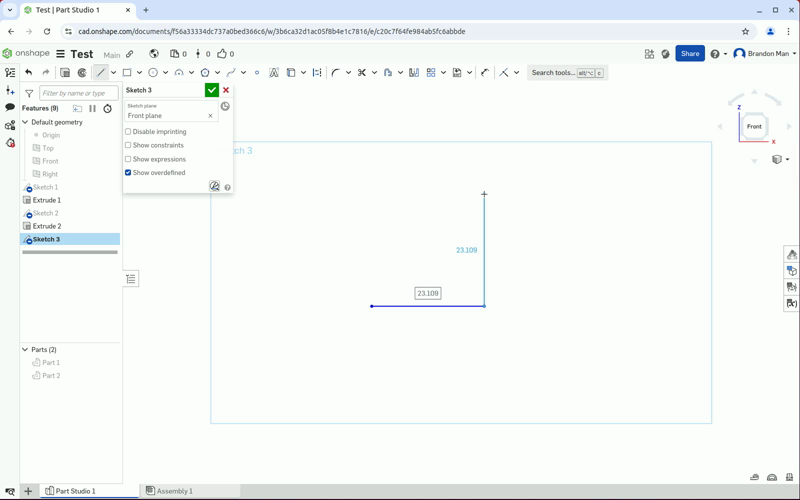
key_down(shift)
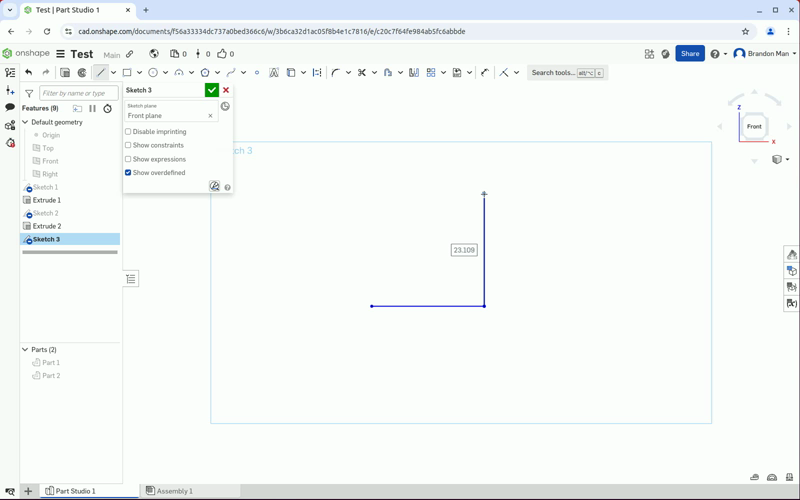
mouse_move(371, 193)
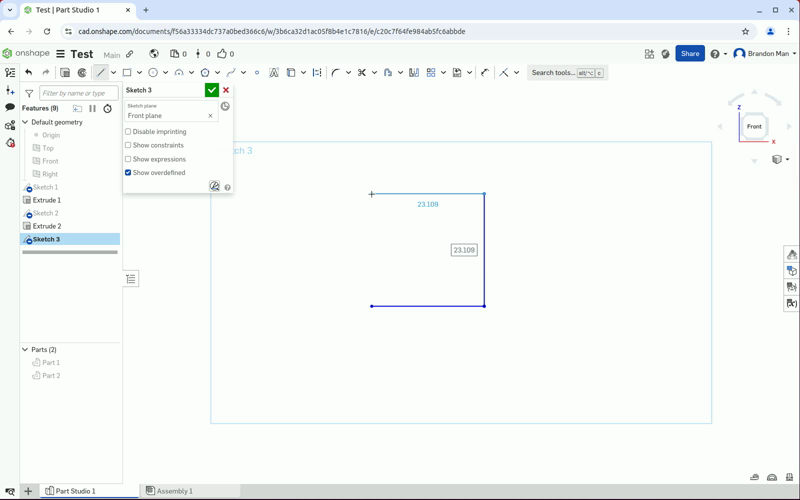
click(371, 193)
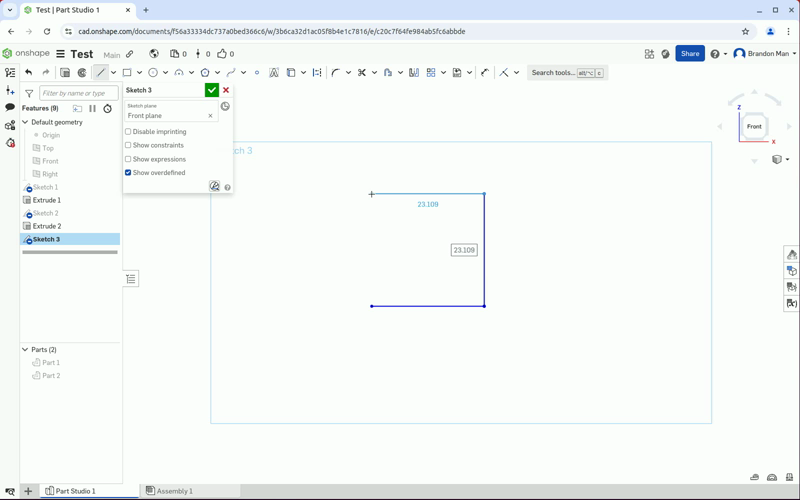
key_up(shift)
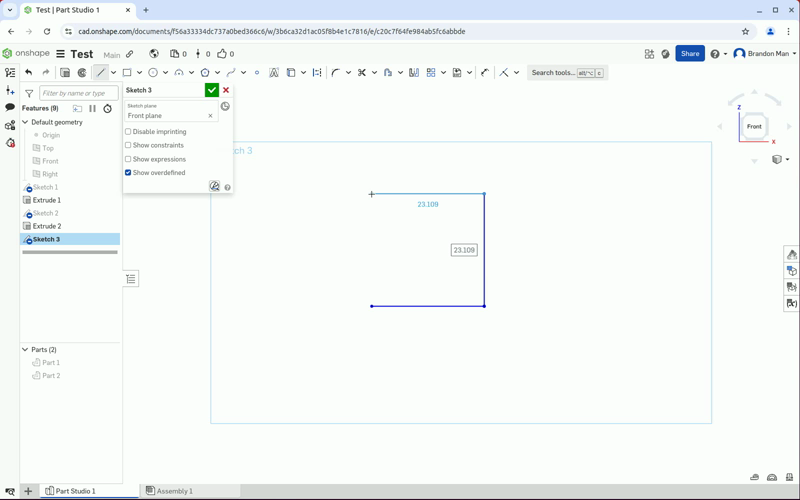
key_down(shift)
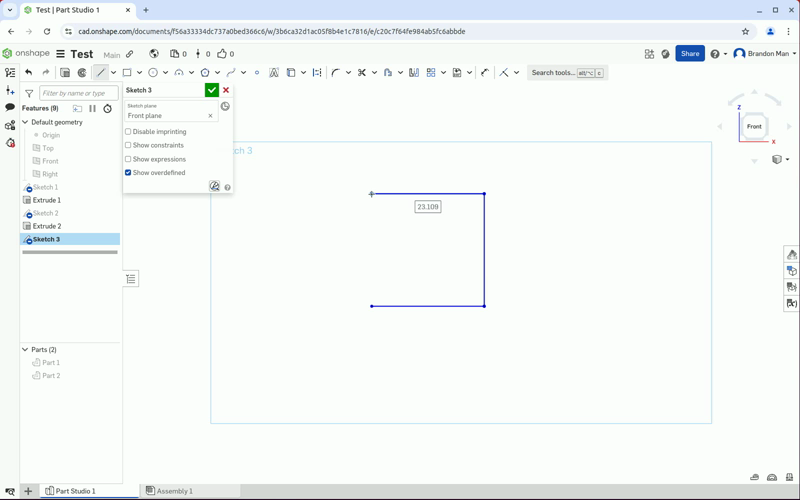
mouse_move(371, 306)
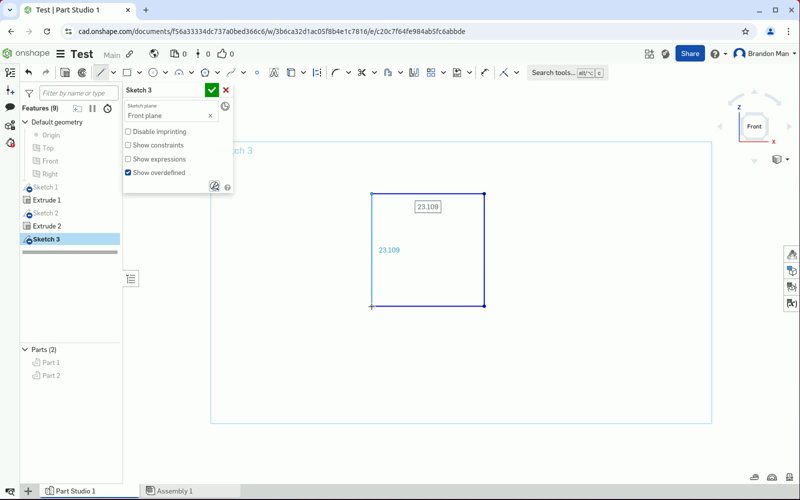
key_up(shift)
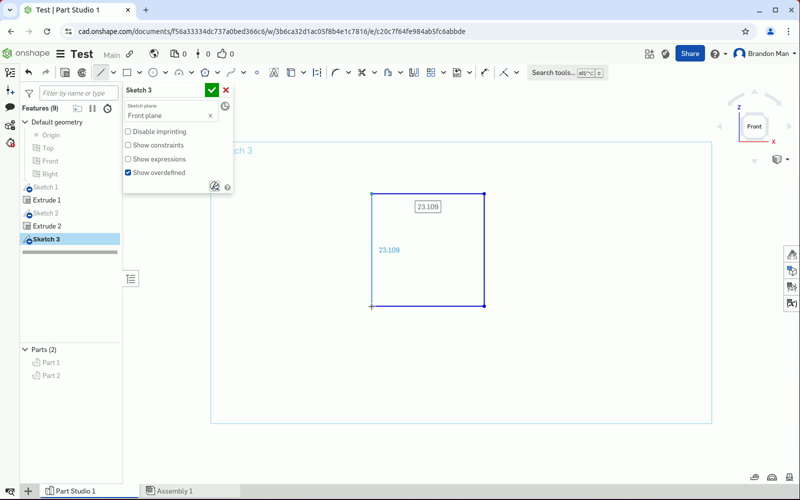
click(371, 306)
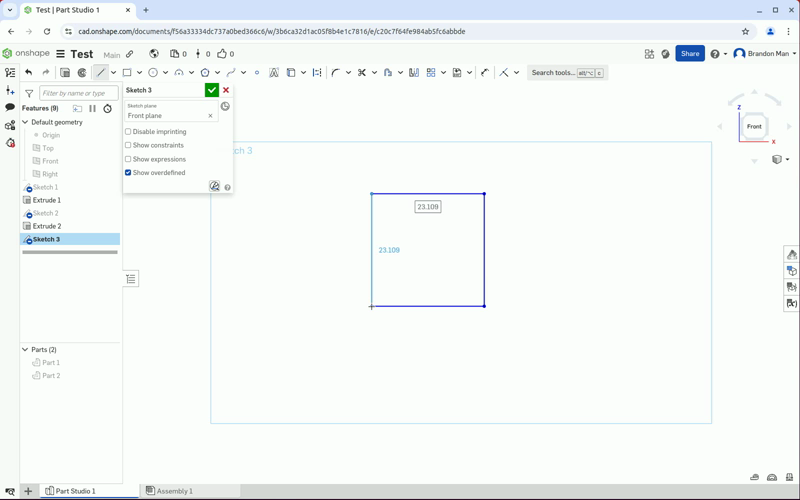
key(esc)
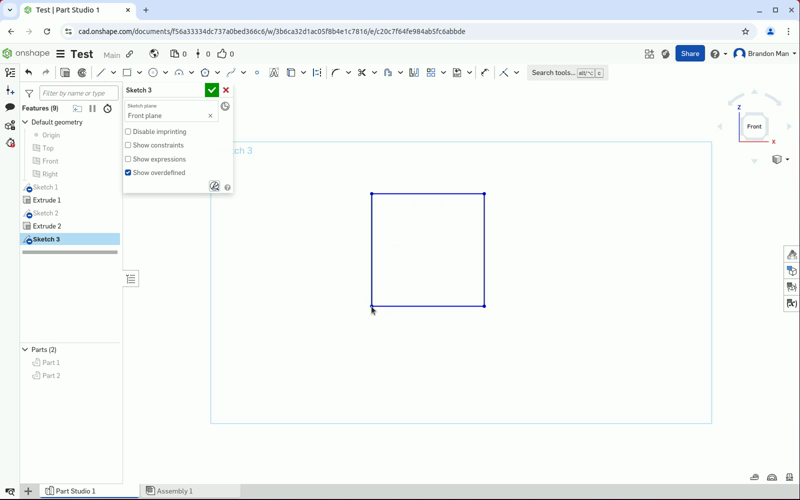
mouse_move(467, 271)
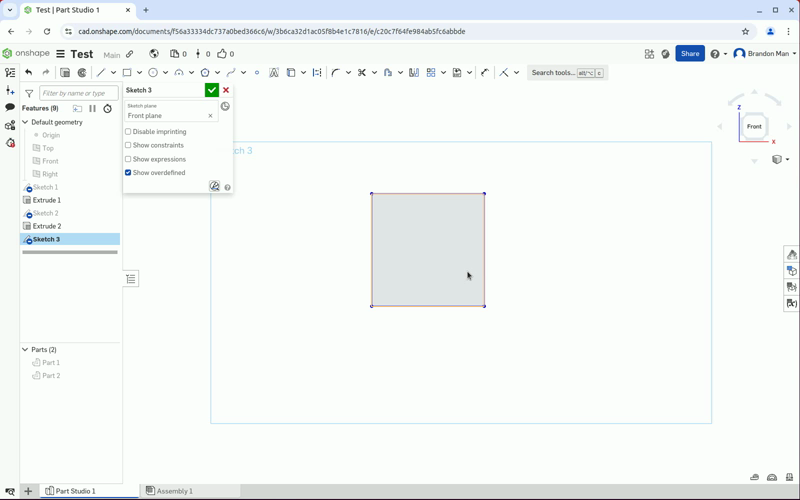
click(467, 271)
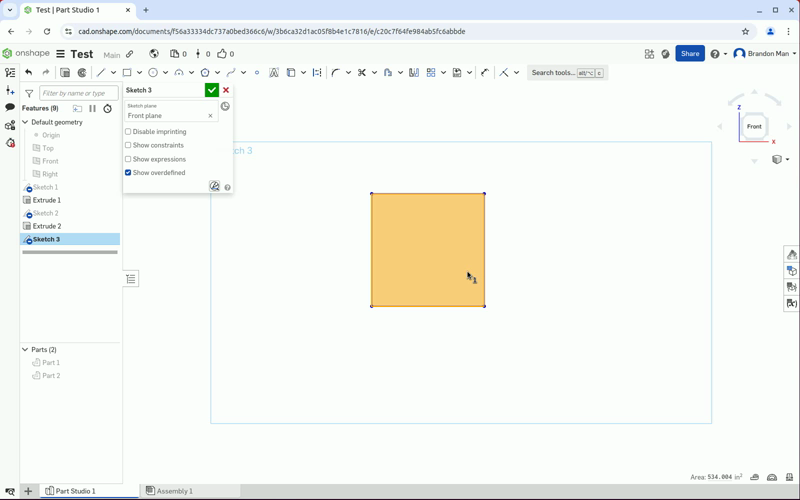
mouse_move(73, 352)
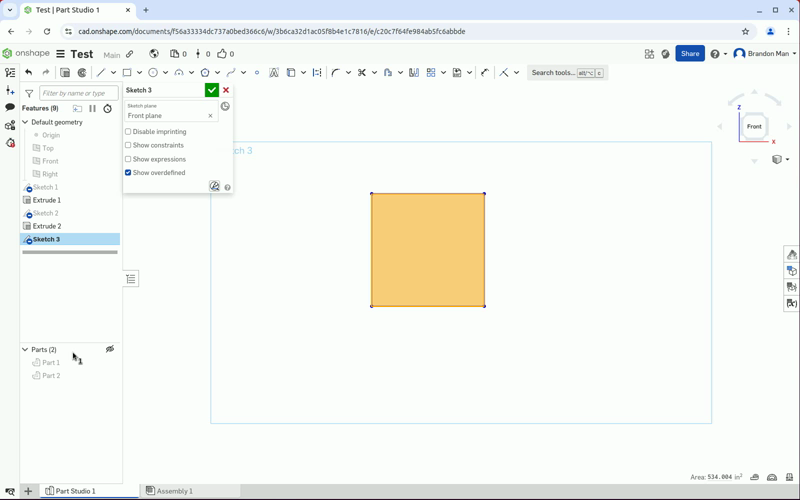
key(shift+y)
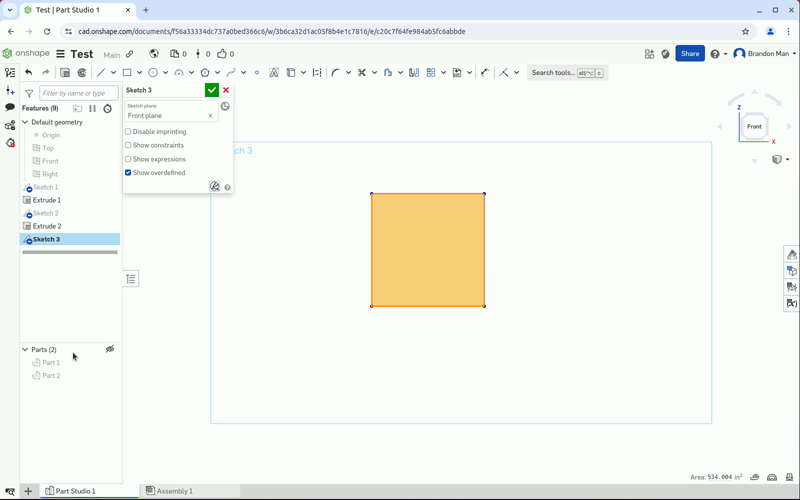
key(shift+e)
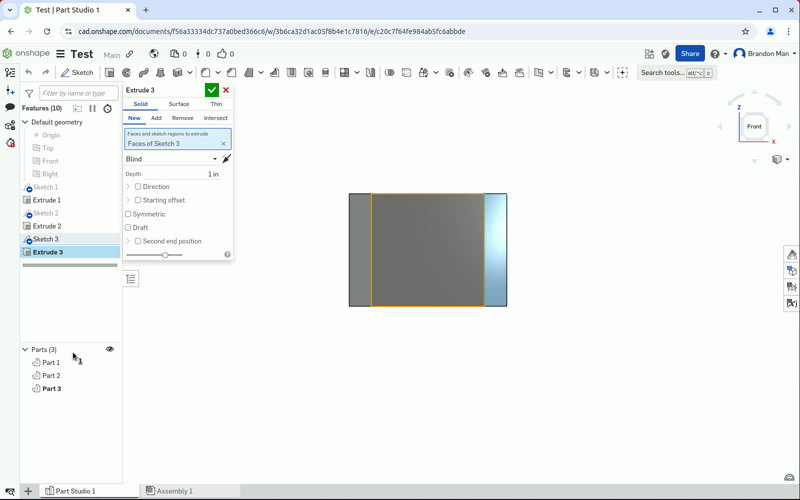
mouse_move(143, 106)
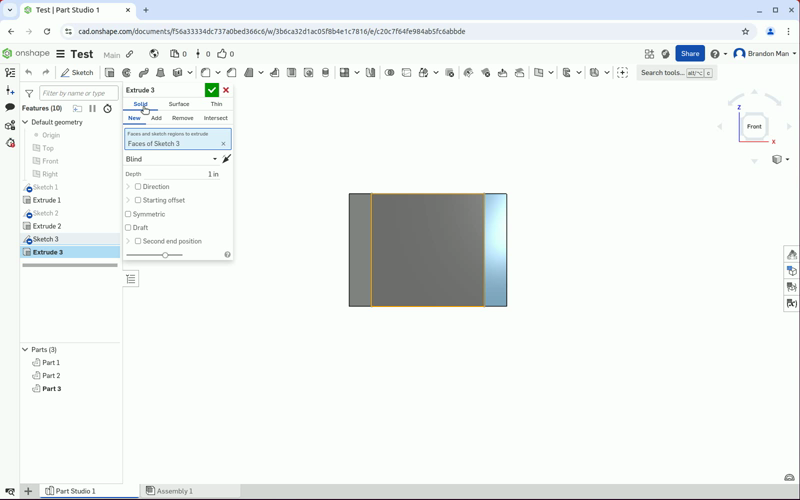
click(143, 106)
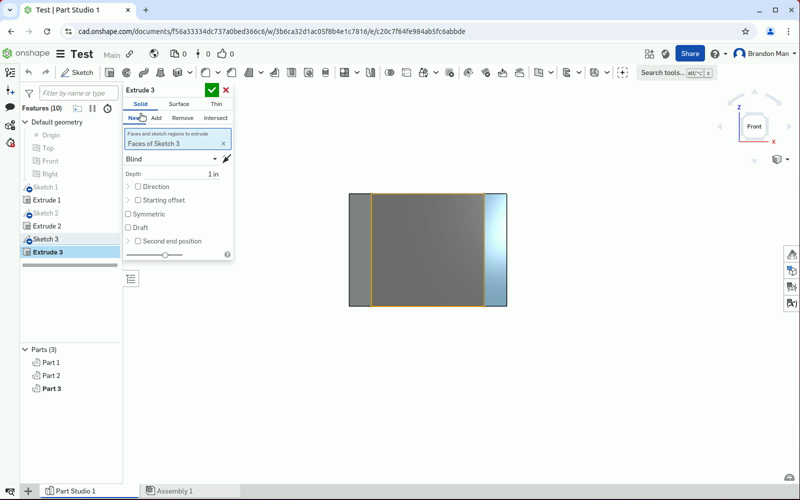
mouse_move(137, 120)
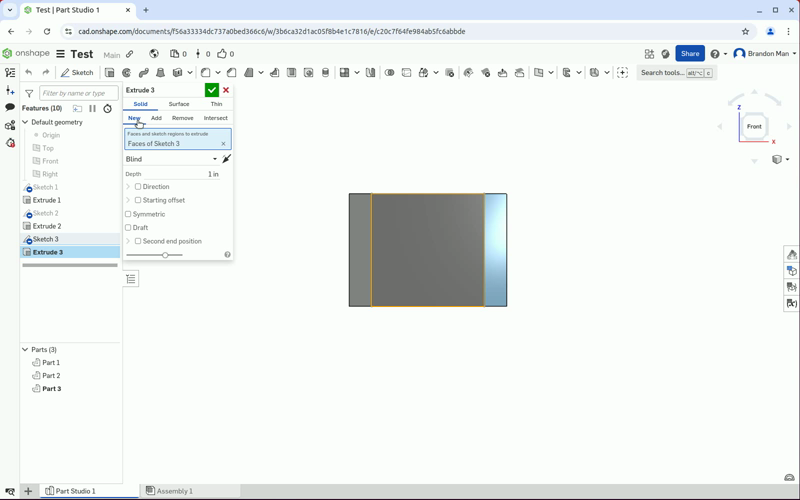
click(137, 120)
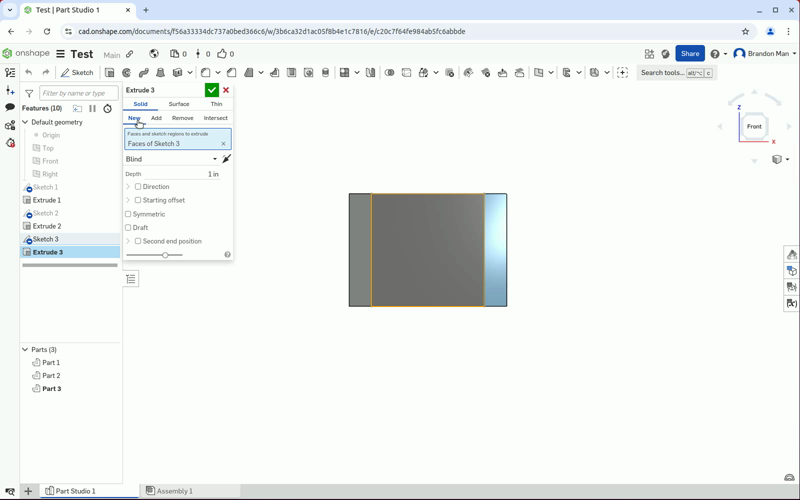
key(tab, 4)
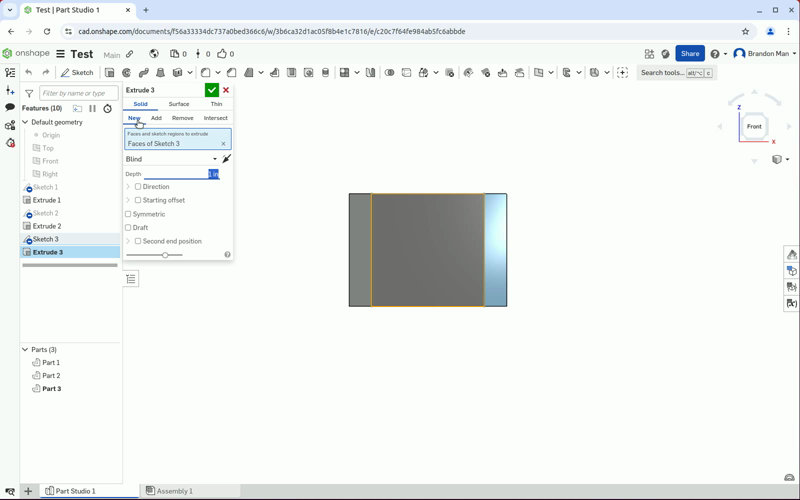
text(23.108)
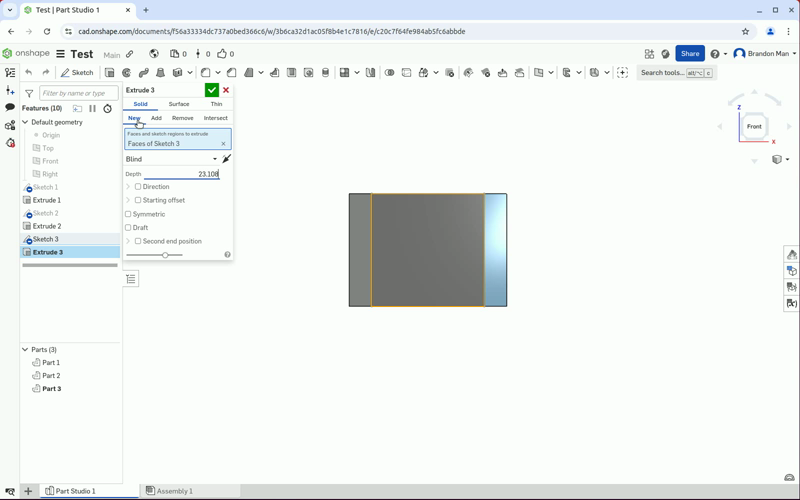
key(enter)
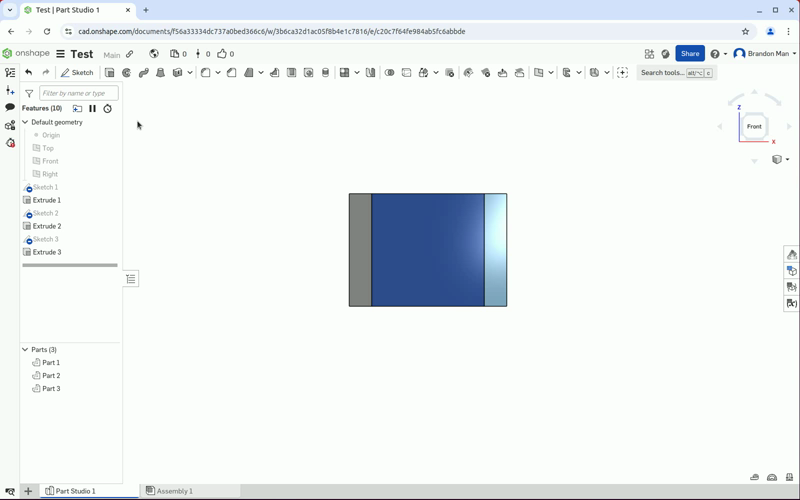
key(shift+h)
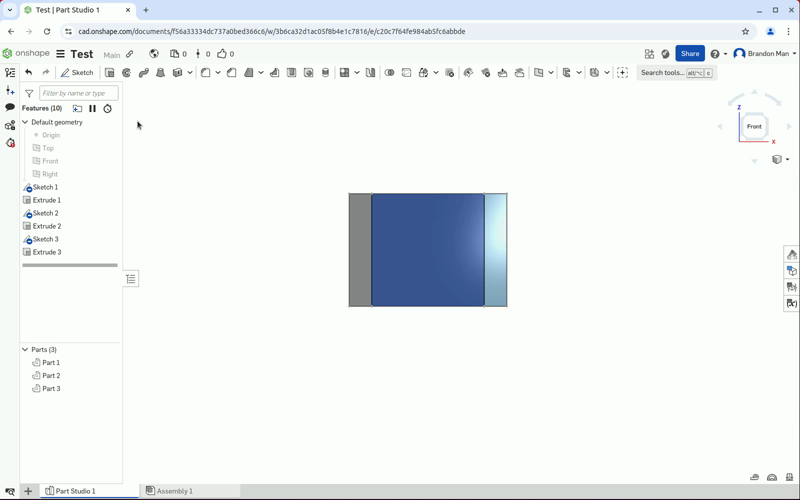
key(shift+h)
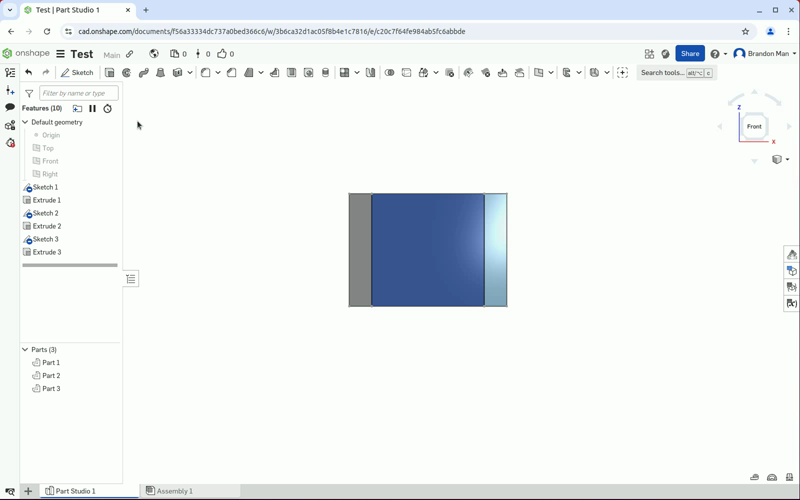
key(shift+7)
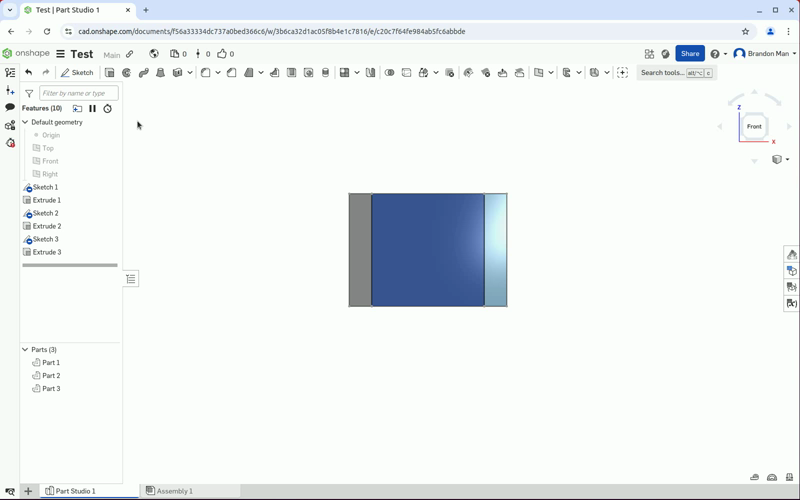
key(left, 2)
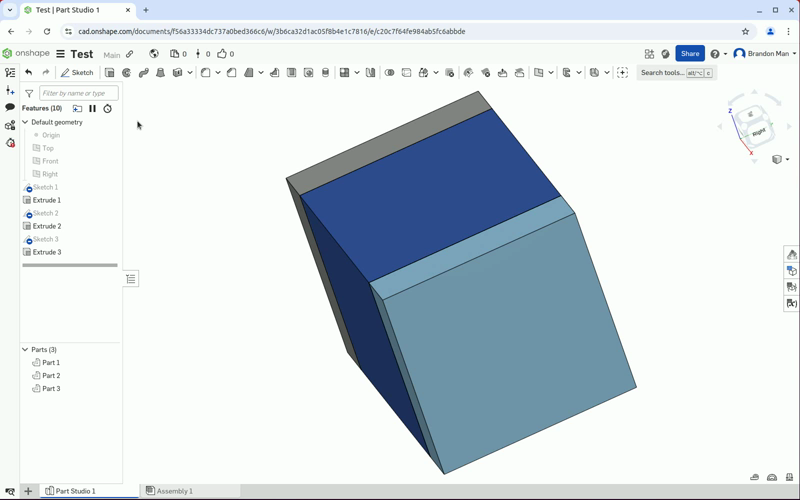
key(down, 2)
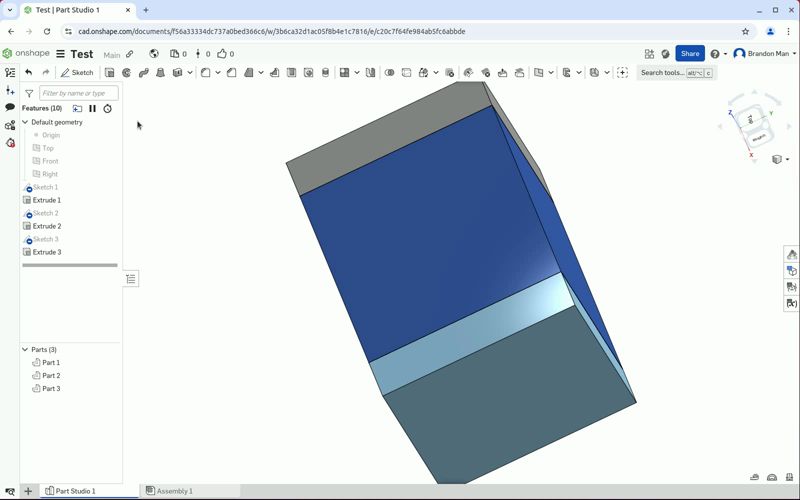
key(up, 2)
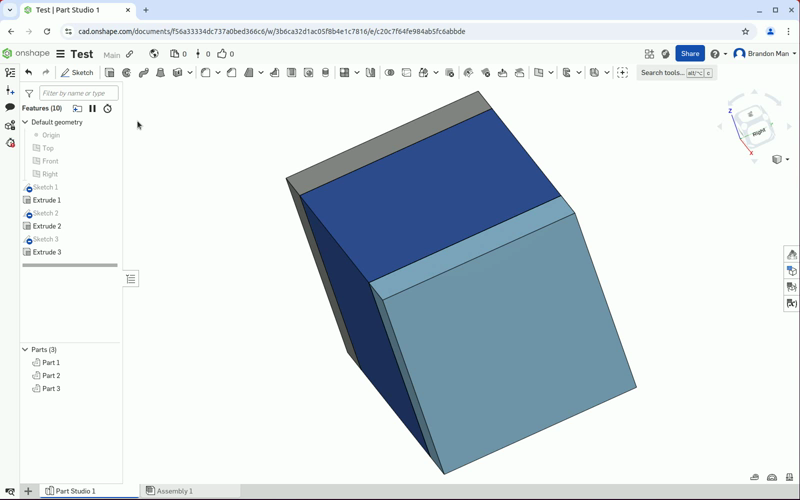
key(right, 2)
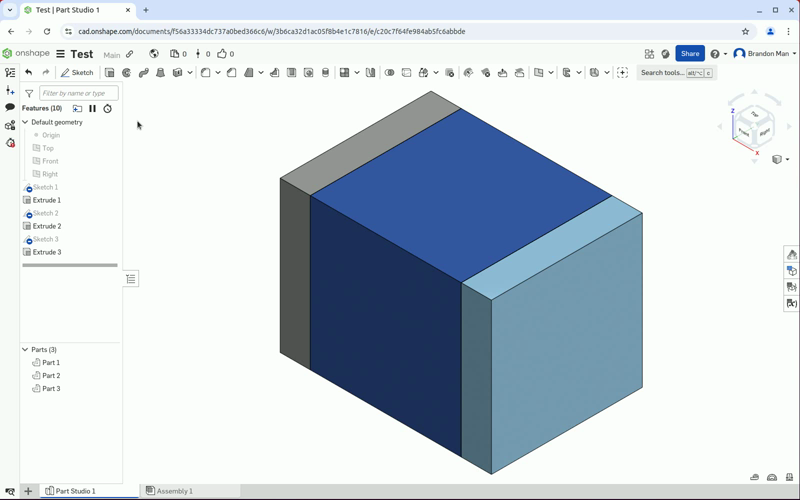
mouse_move(73, 189)
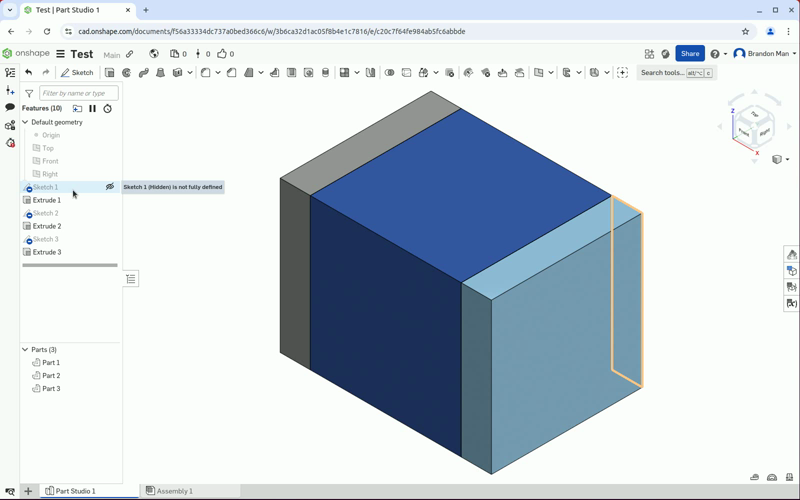
click(73, 189)